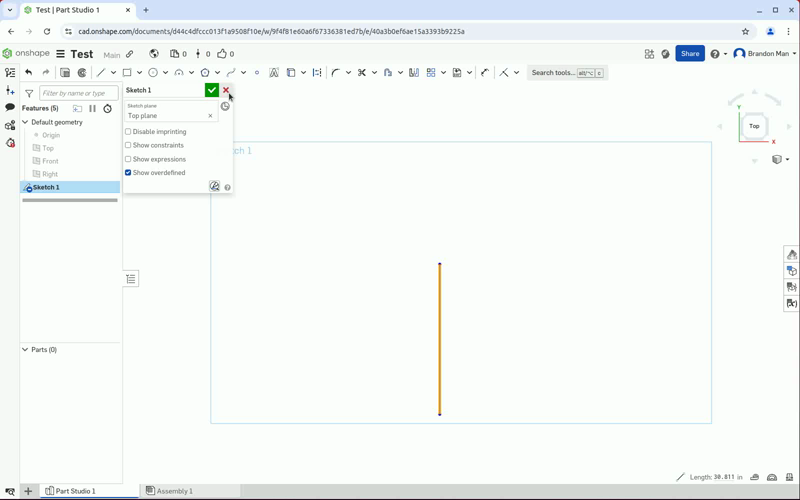
key(shift+h)
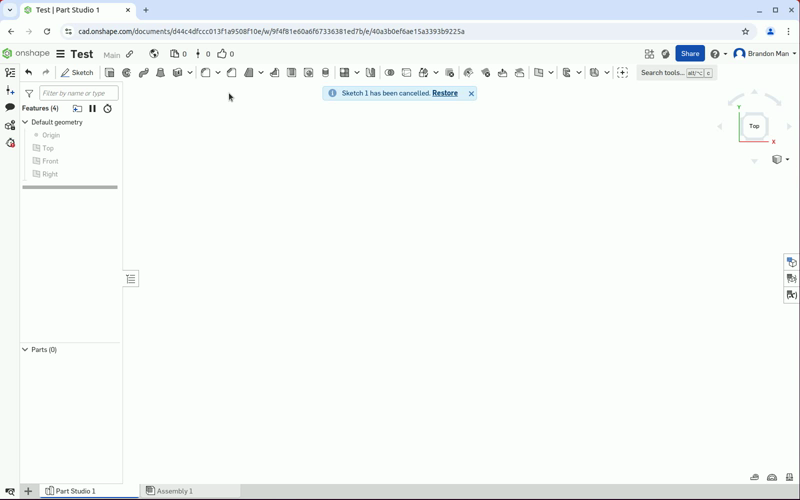
mouse_move(73, 352)
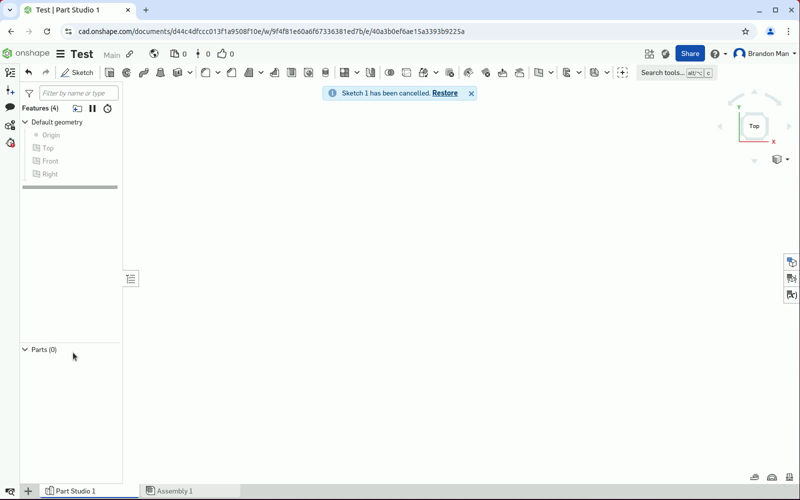
key(y)
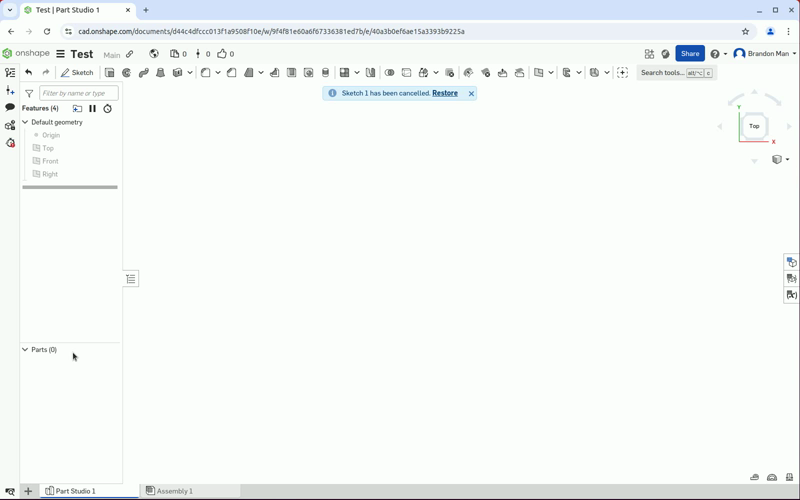
key(shift+p)
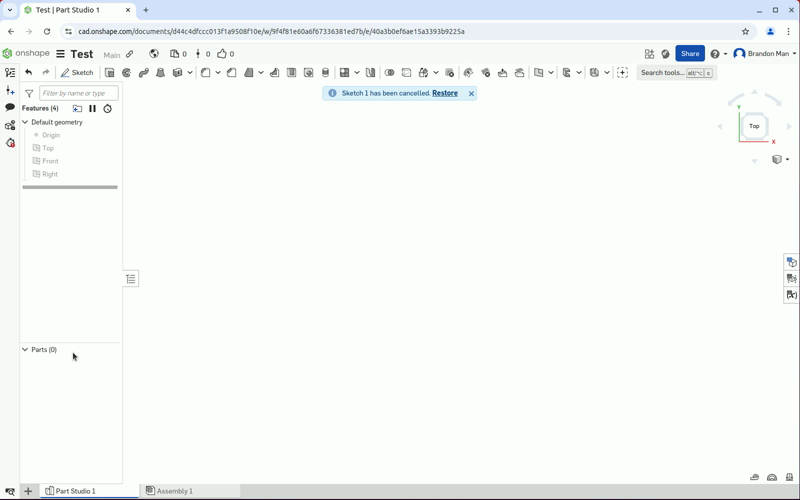
key(space)
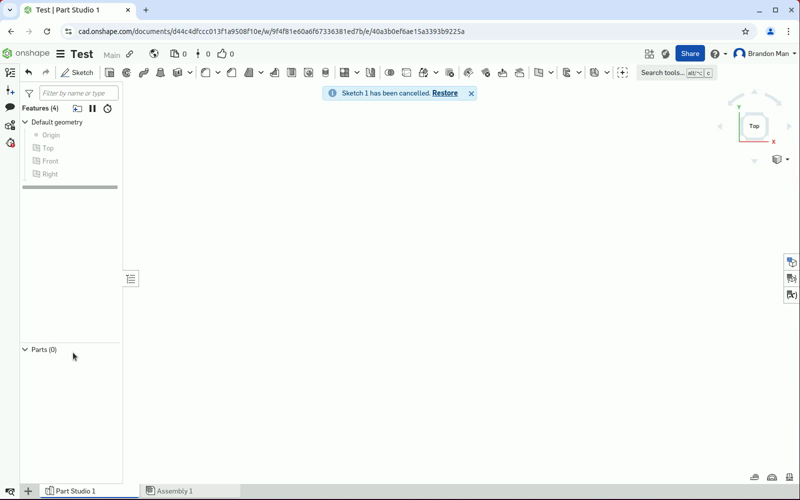
key_down(shift)
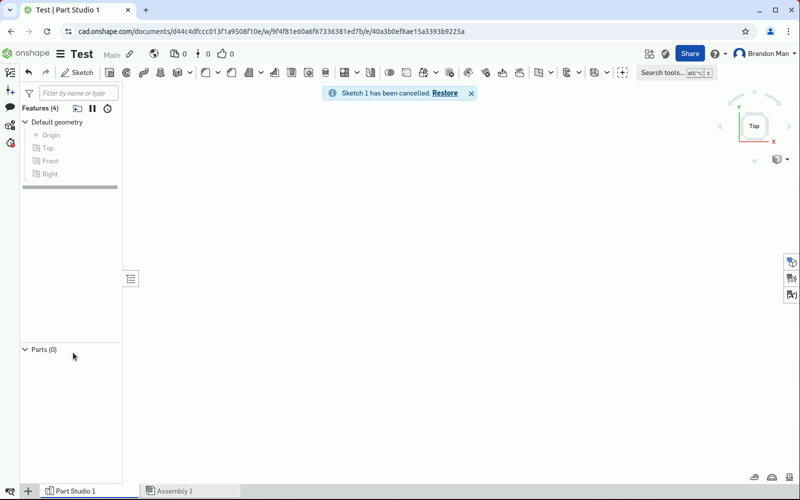
key(up)
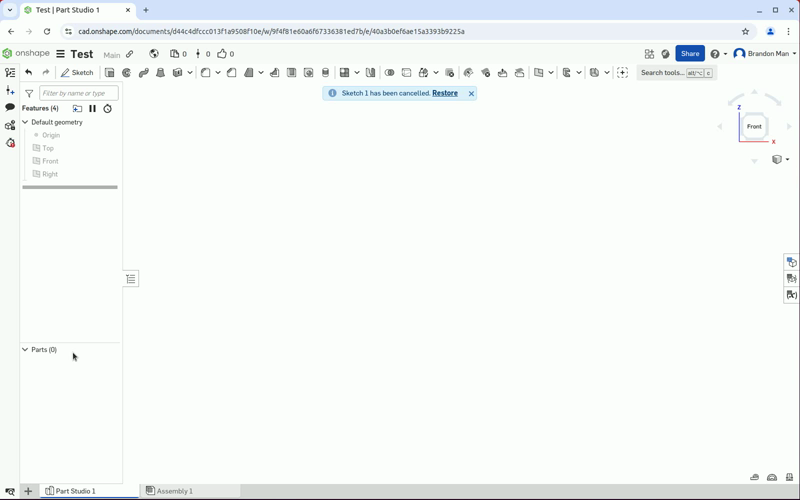
key_up(shift)
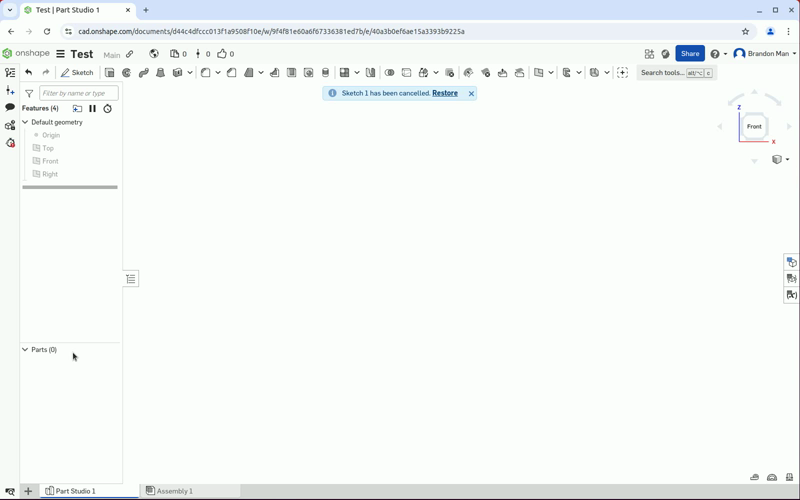
mouse_move(73, 352)
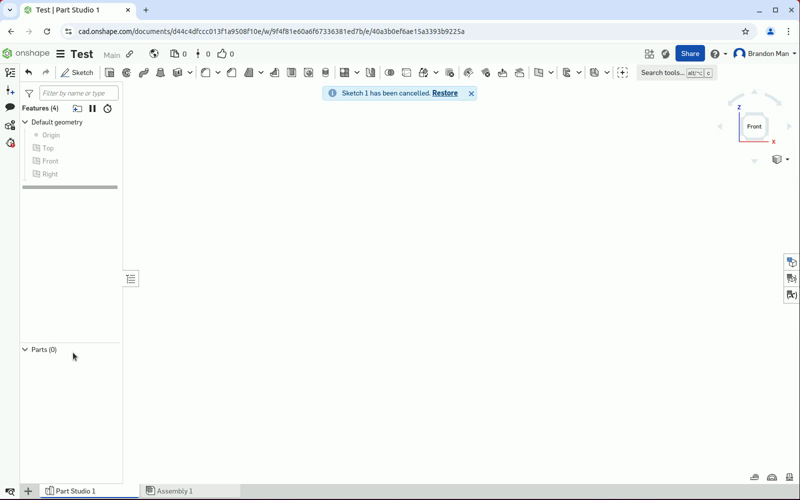
key(shift+y)
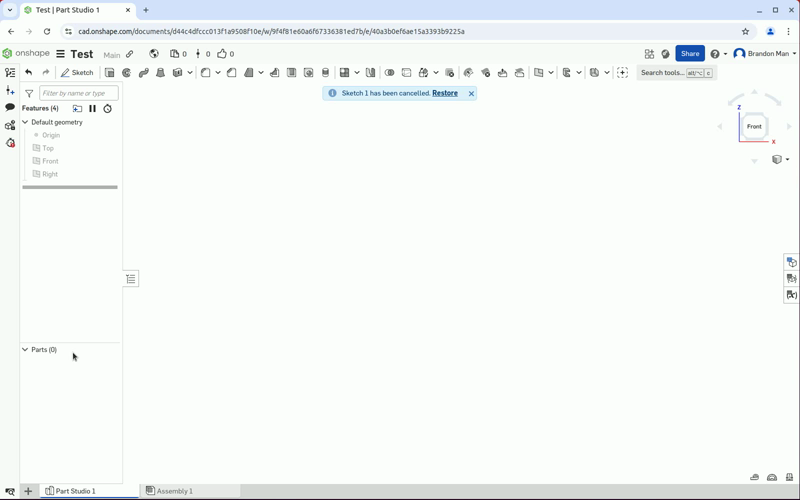
key(shift+s)
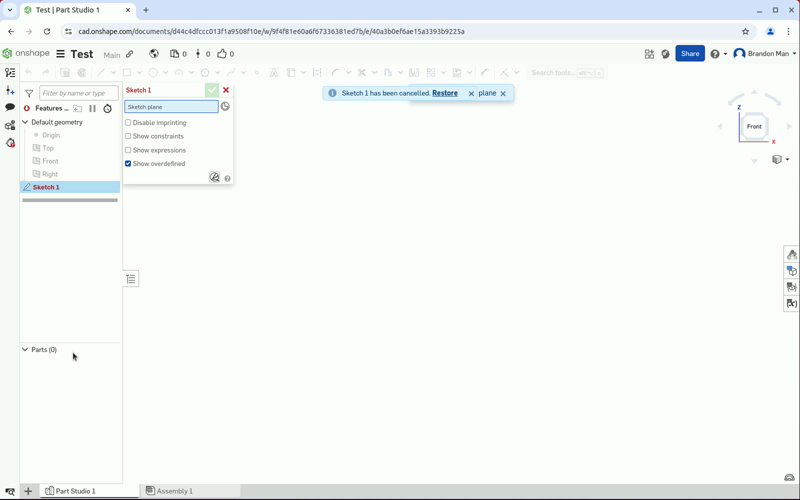
mouse_move(73, 163)
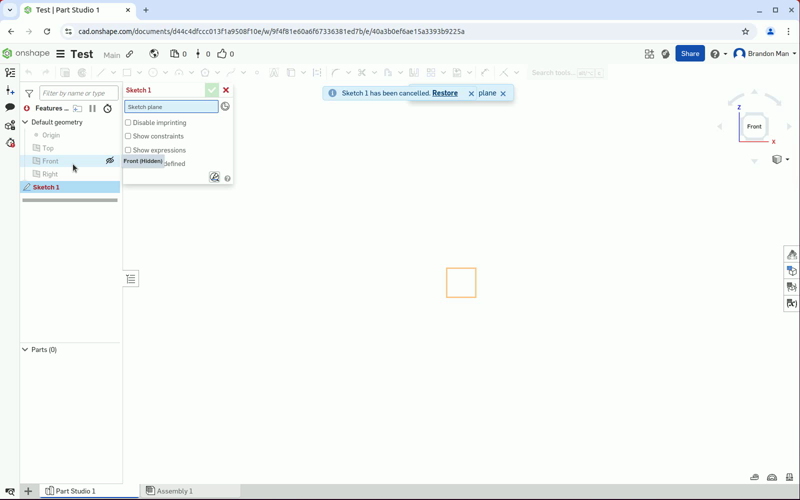
click(73, 163)
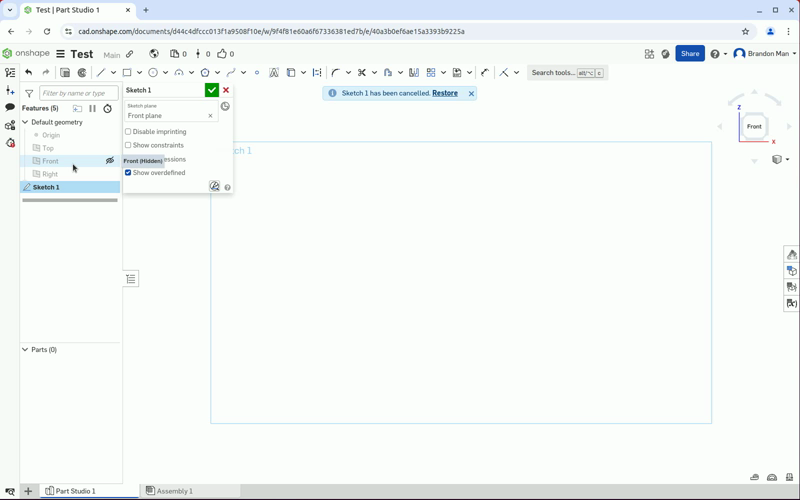
mouse_move(73, 352)
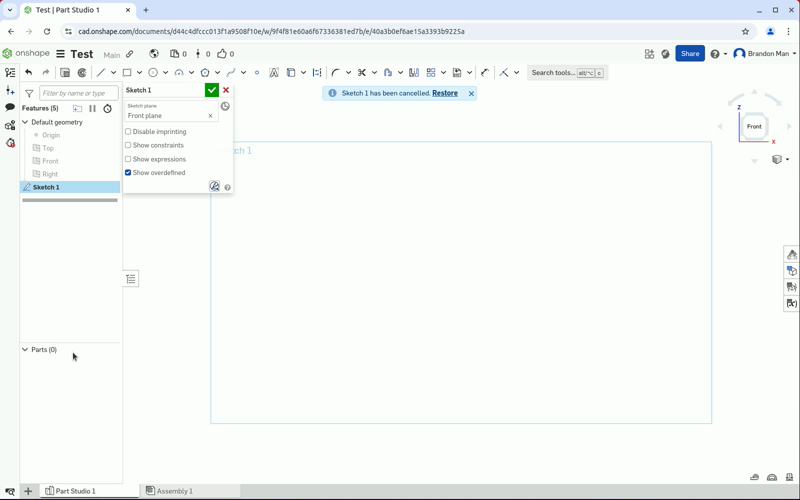
key(y)
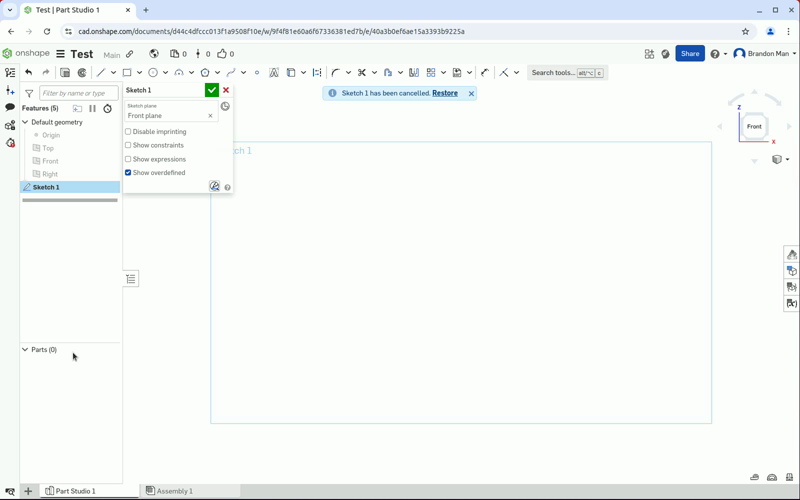
key(l)
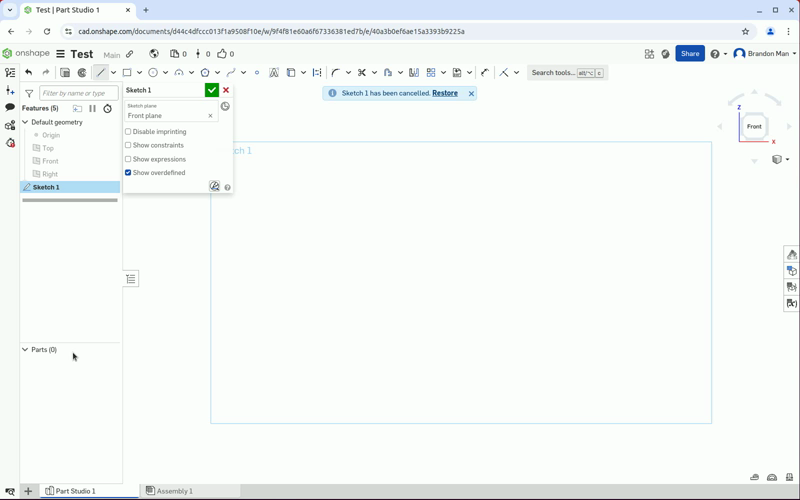
key_down(shift)
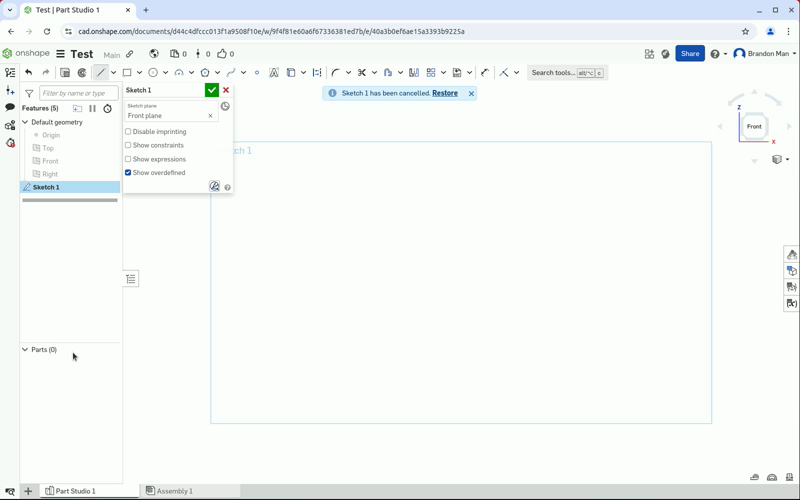
mouse_move(366, 329)
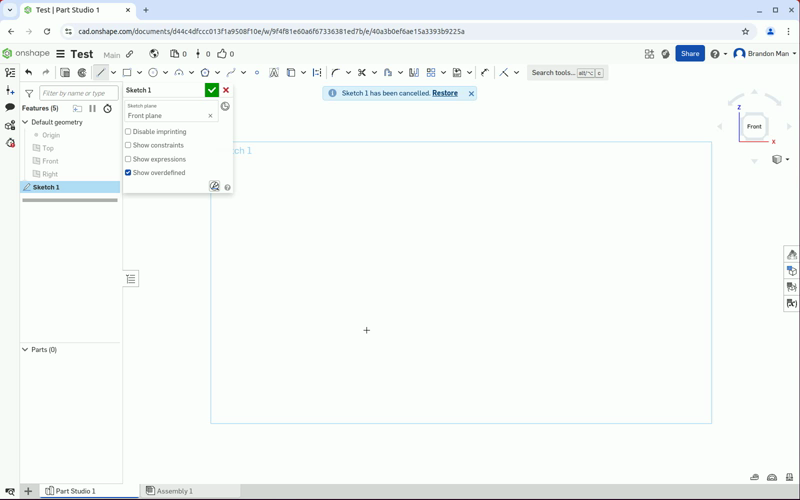
click(366, 329)
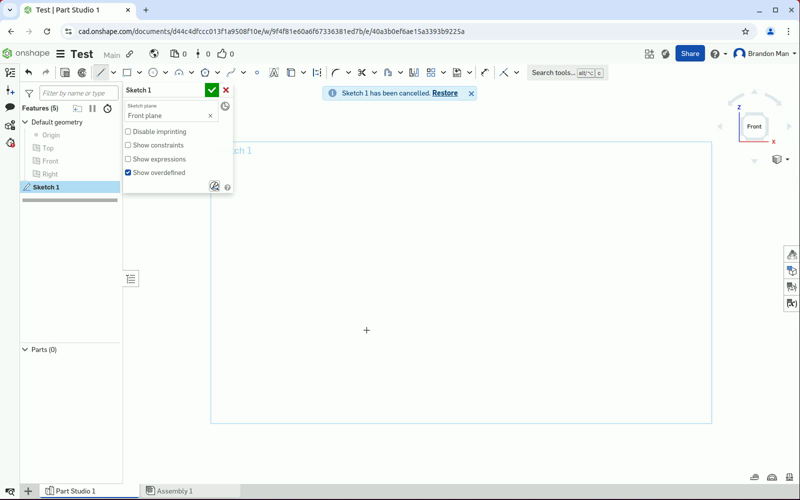
key_up(shift)
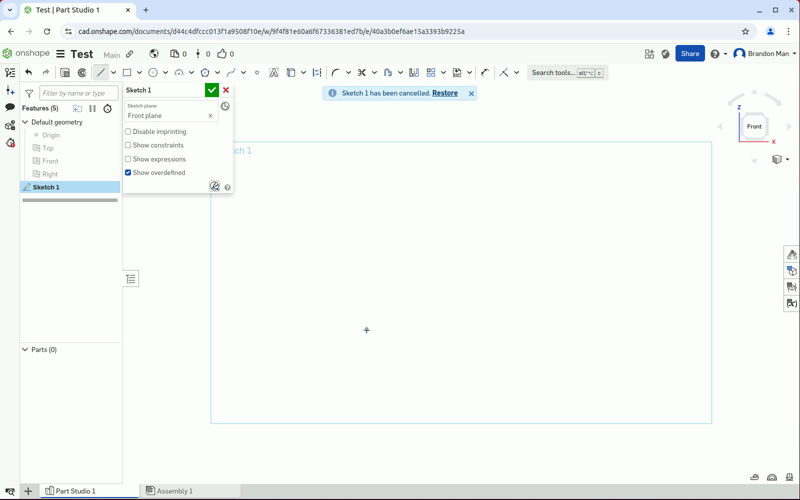
key_down(shift)
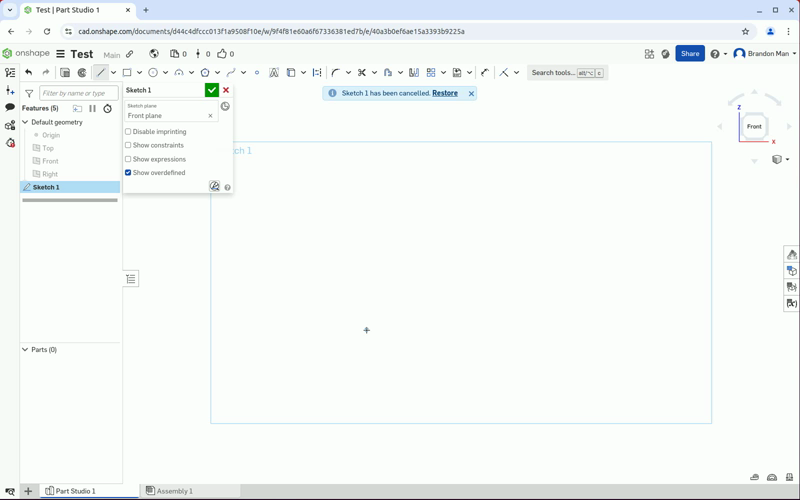
mouse_move(553, 329)
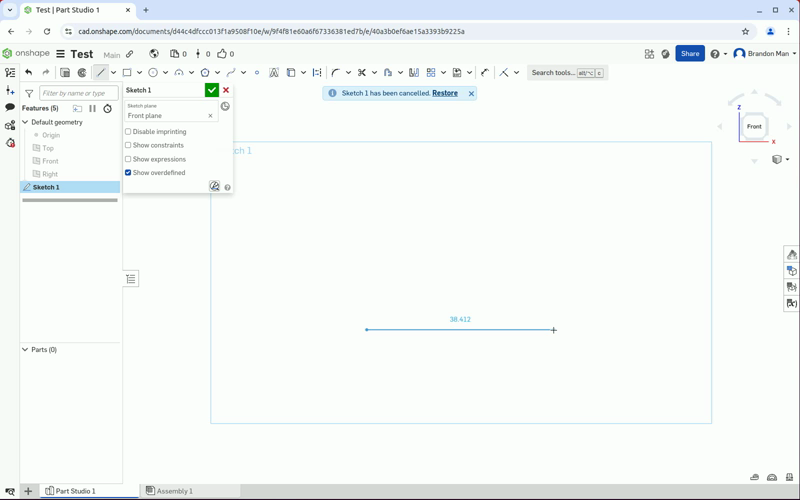
click(553, 329)
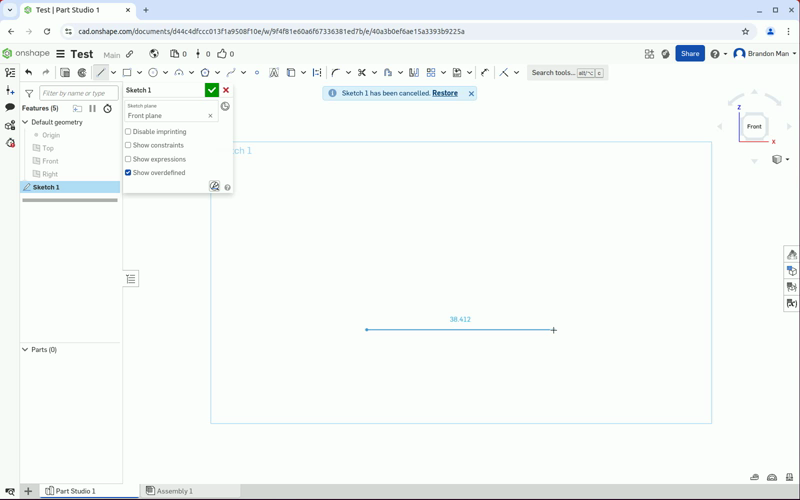
key_up(shift)
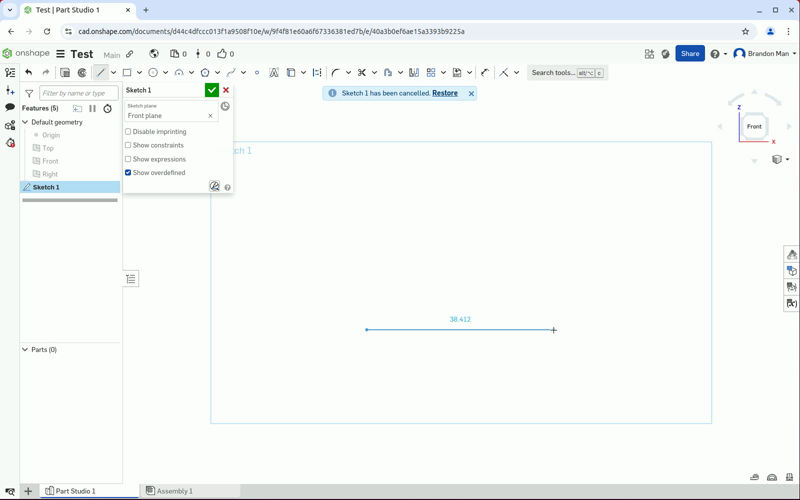
key_down(shift)
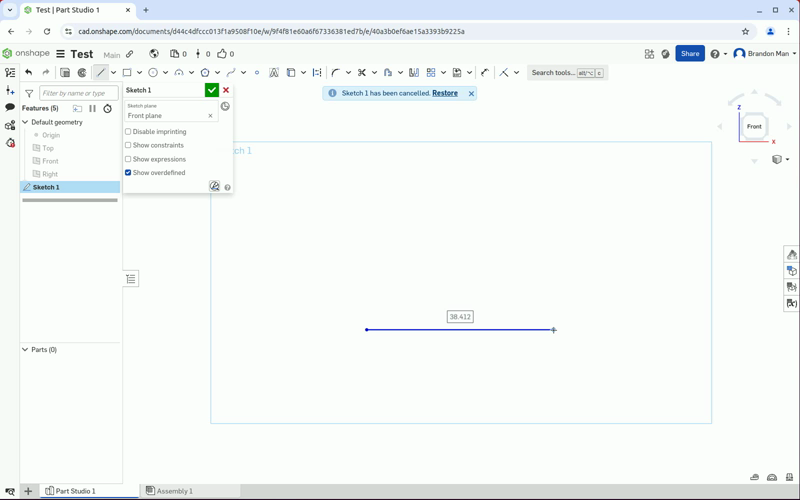
mouse_move(583, 329)
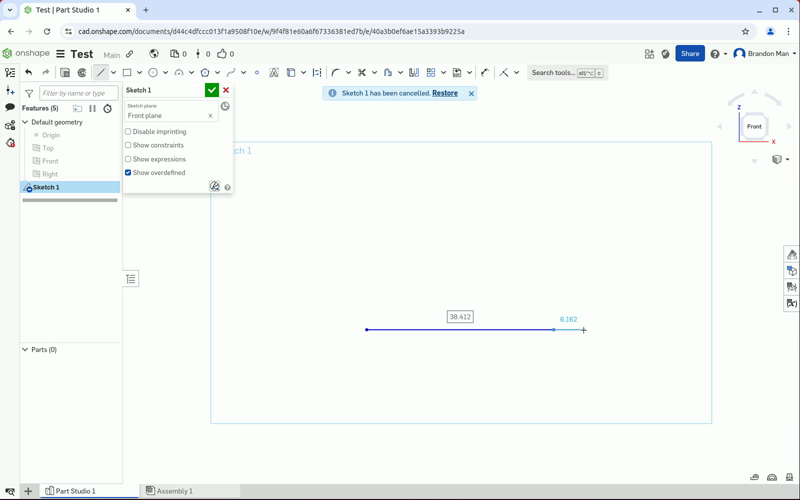
mouse_move(553, 282)
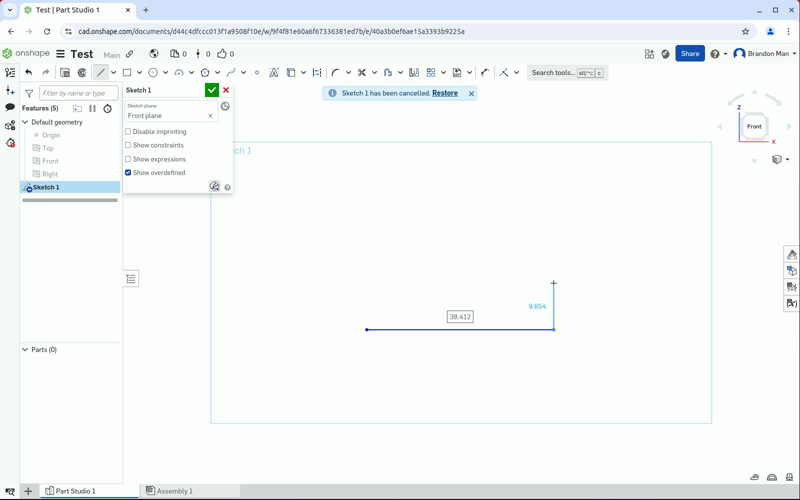
click(553, 282)
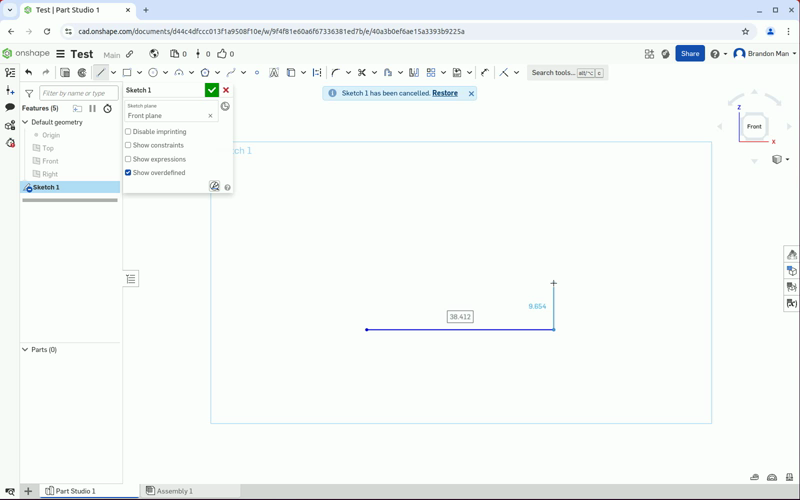
key_up(shift)
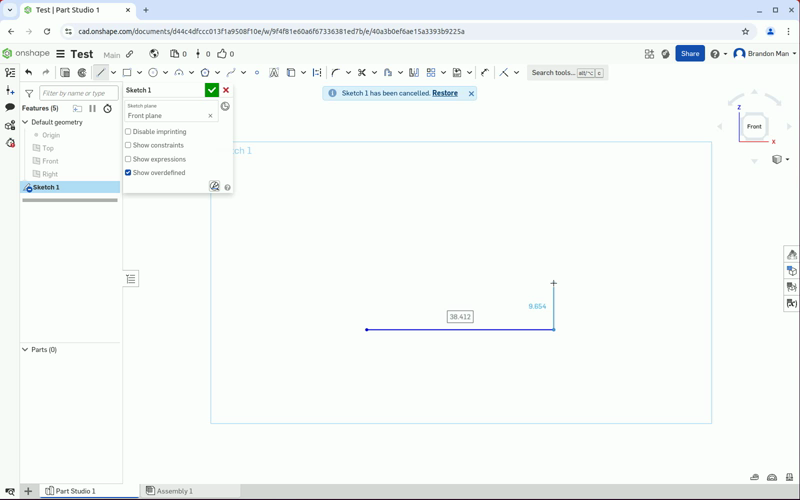
key_down(shift)
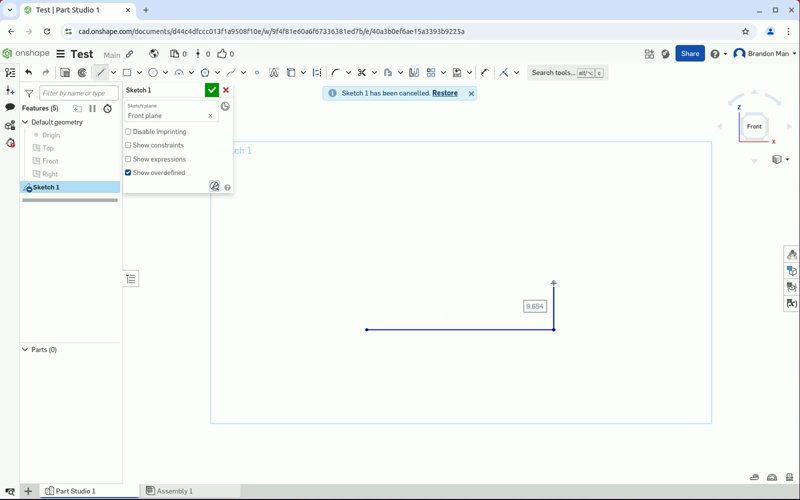
mouse_move(583, 282)
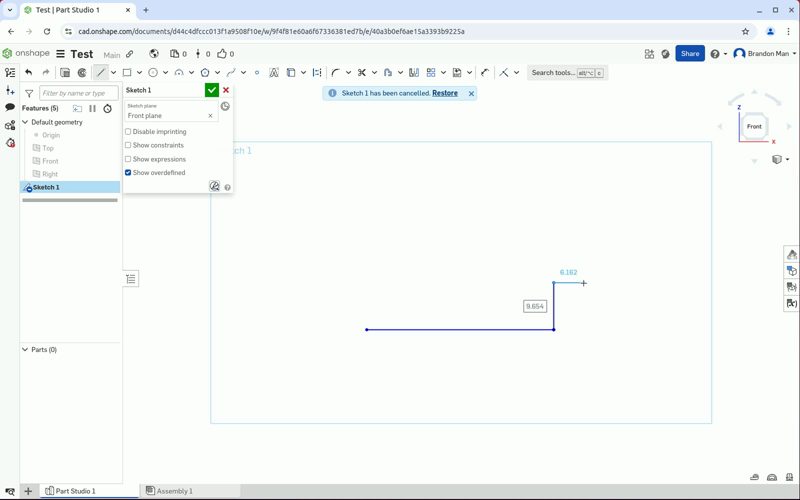
mouse_move(553, 235)
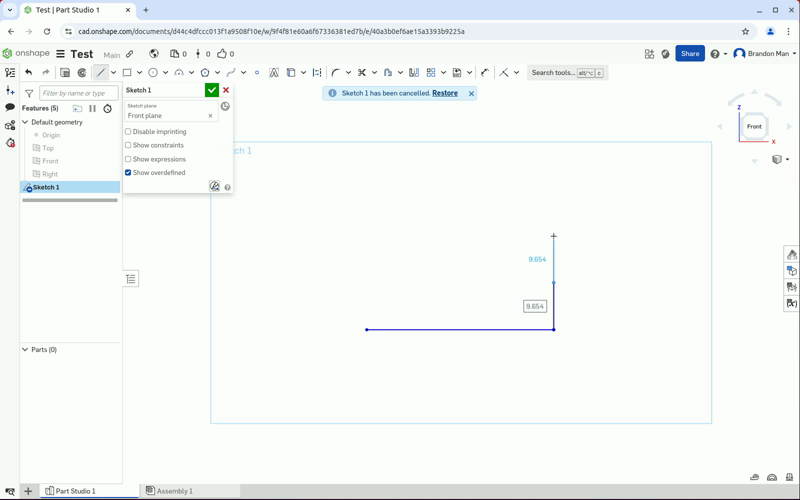
click(553, 235)
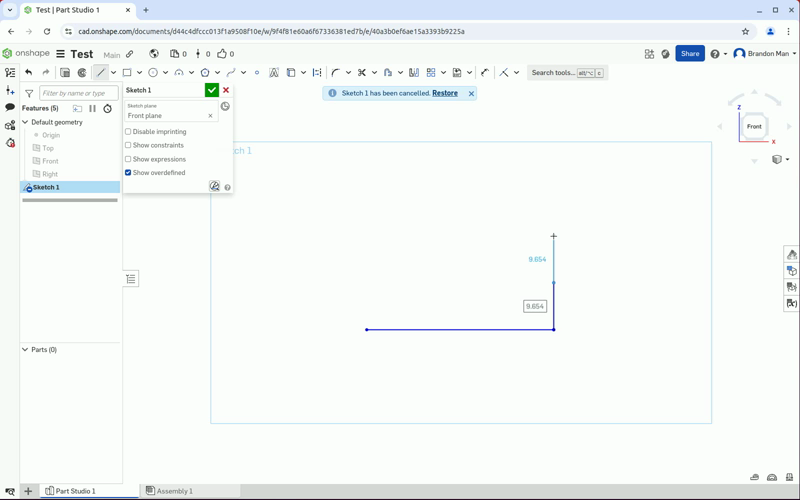
key_up(shift)
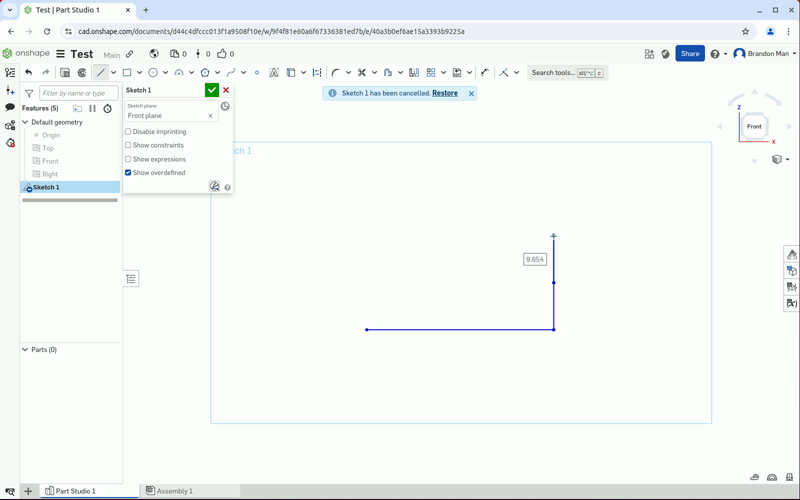
key_down(shift)
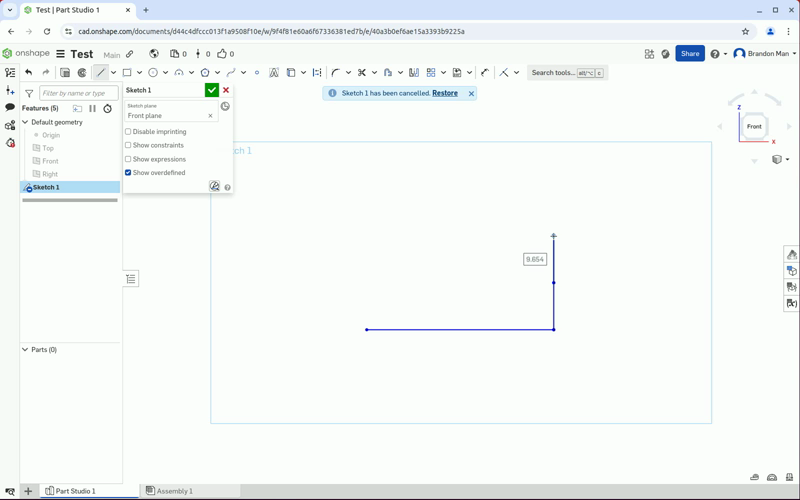
mouse_move(366, 235)
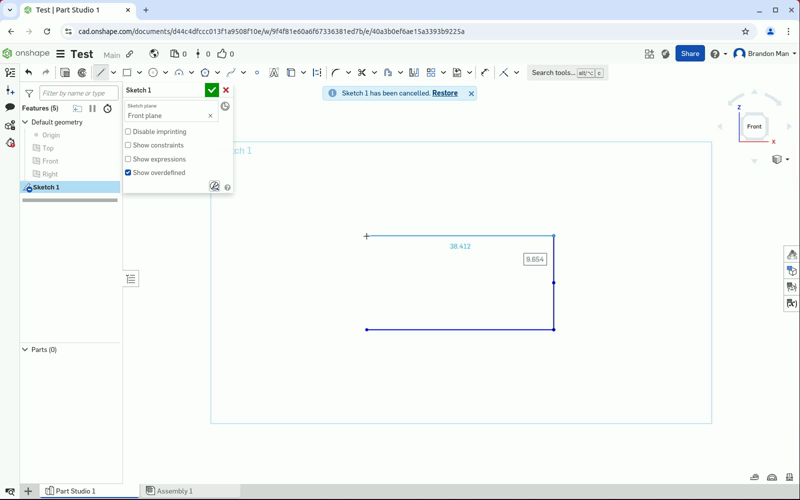
click(366, 235)
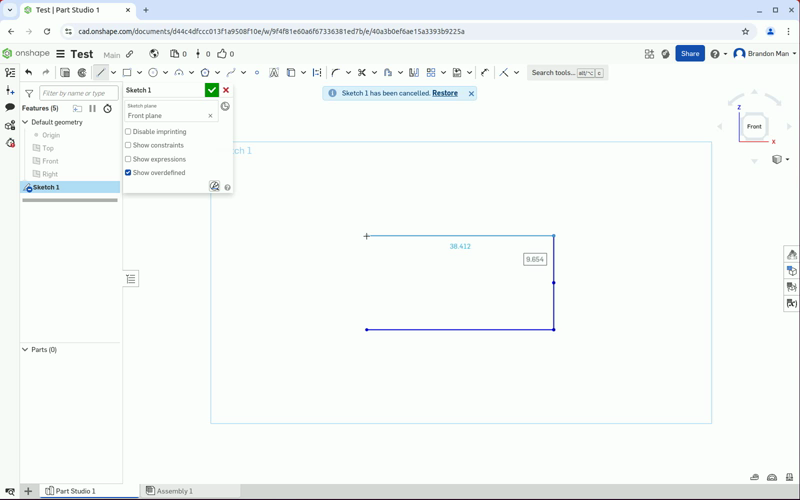
key_up(shift)
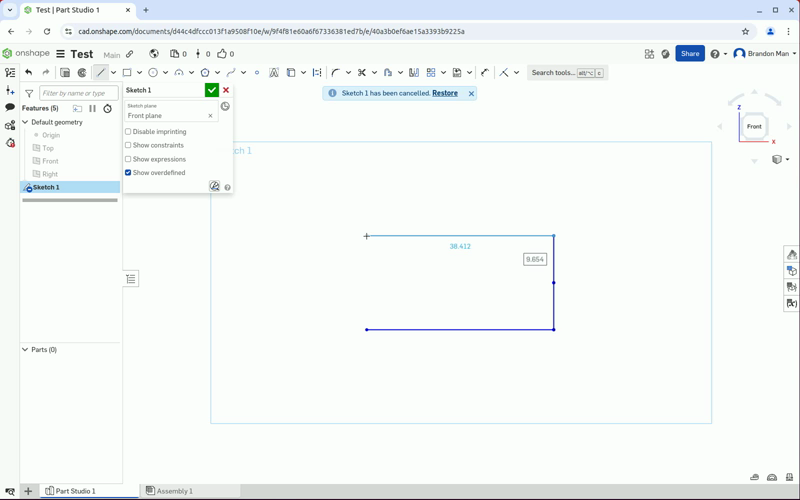
key_down(shift)
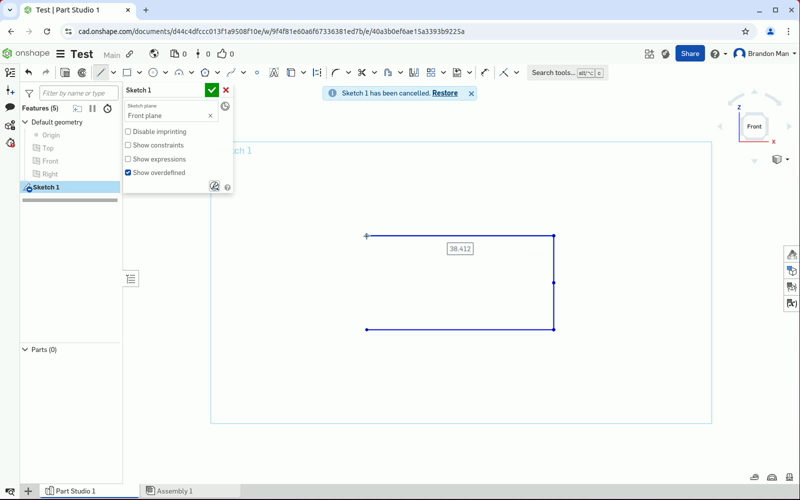
mouse_move(366, 329)
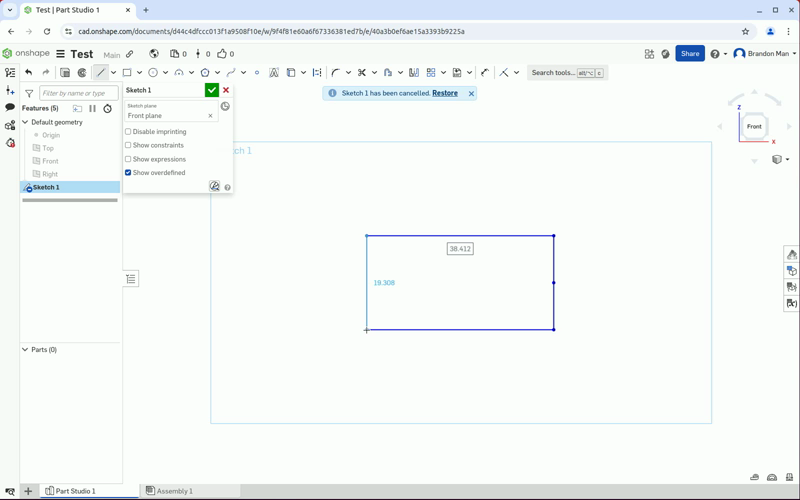
key_up(shift)
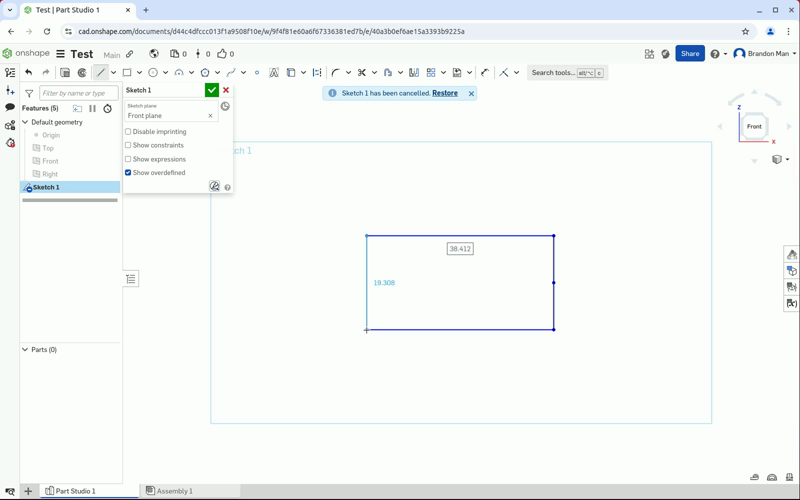
click(366, 329)
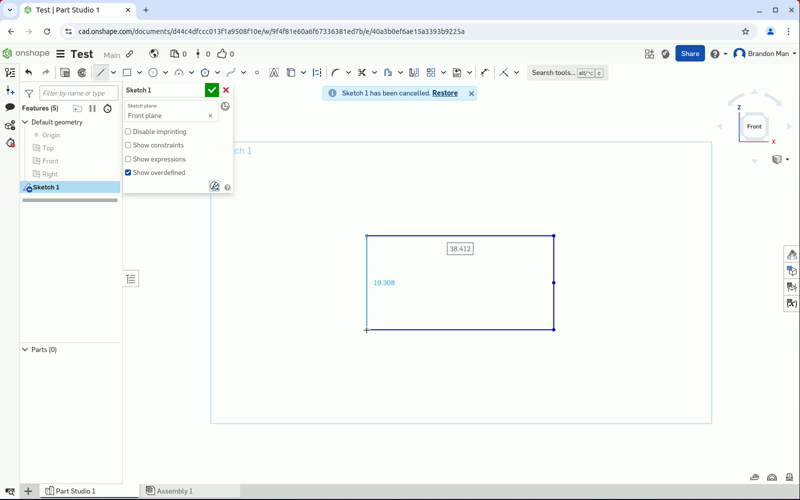
key(esc)
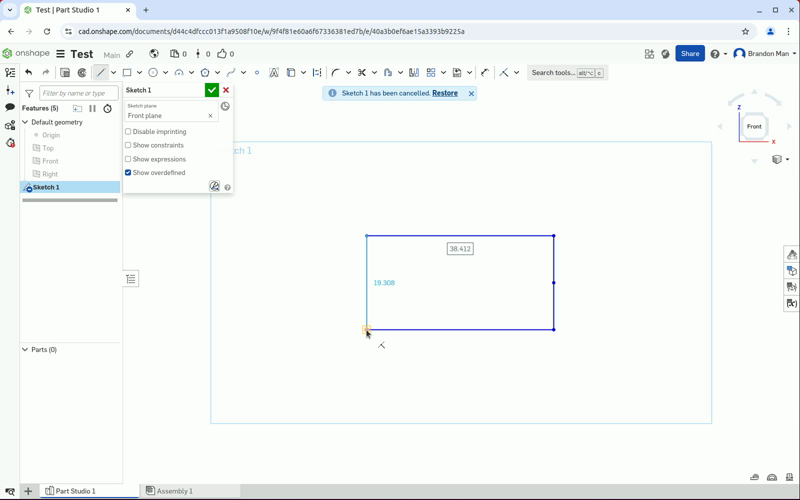
key(c)
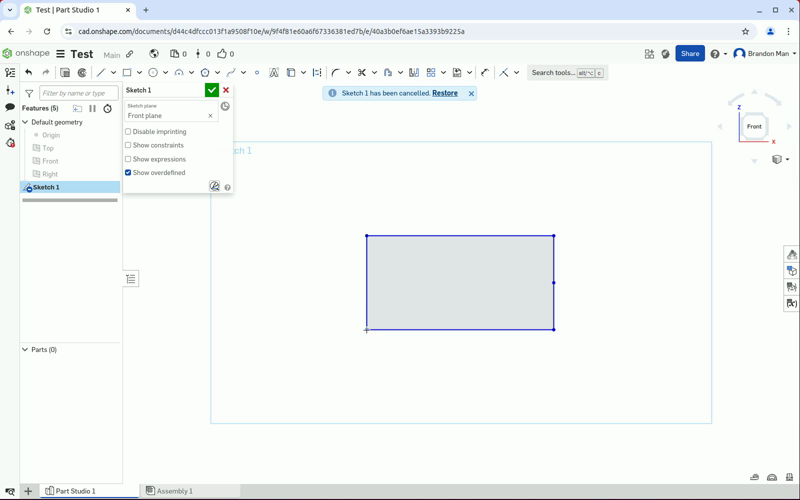
key_down(shift)
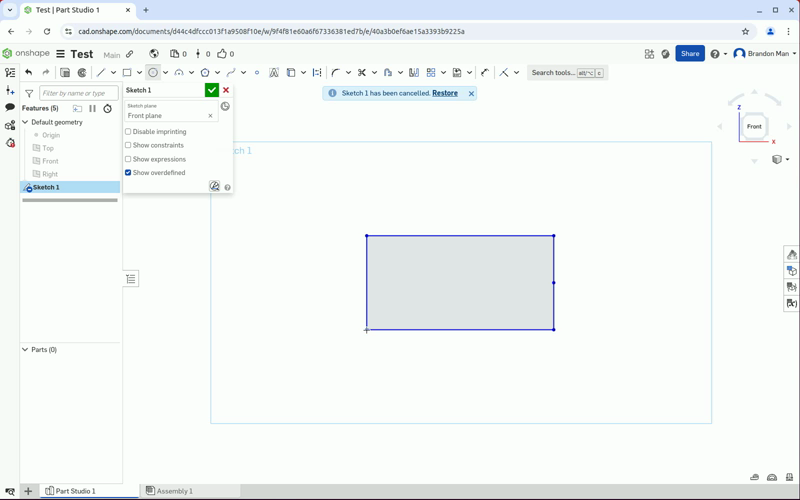
mouse_move(506, 282)
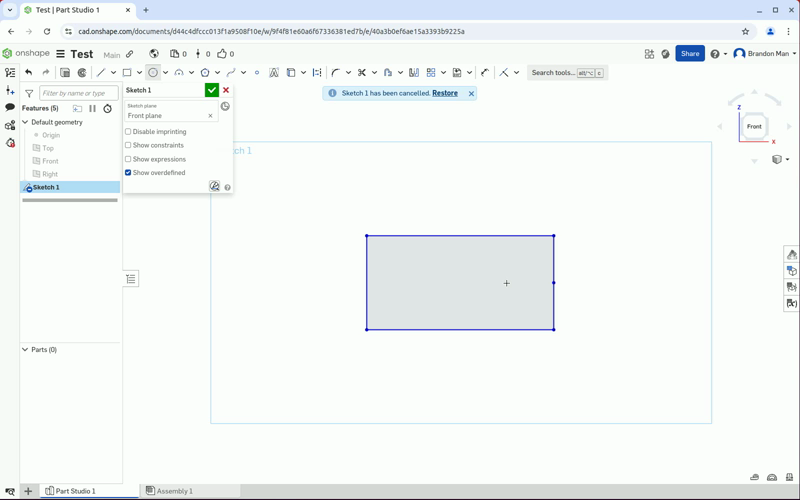
click(506, 282)
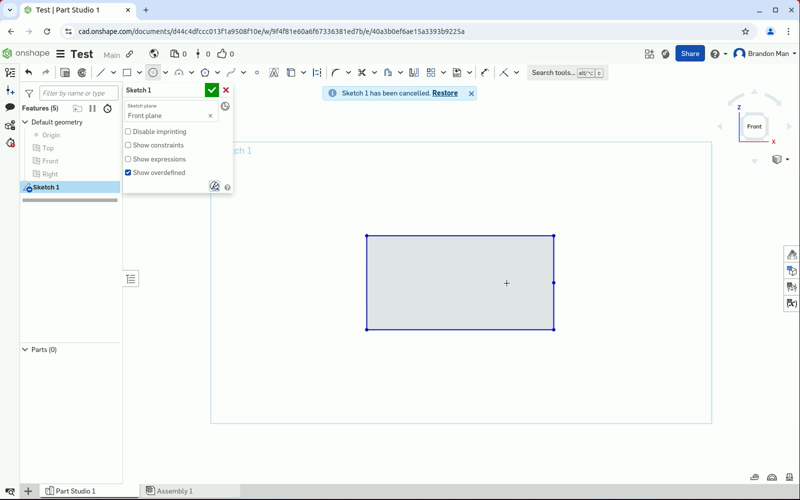
key_up(shift)
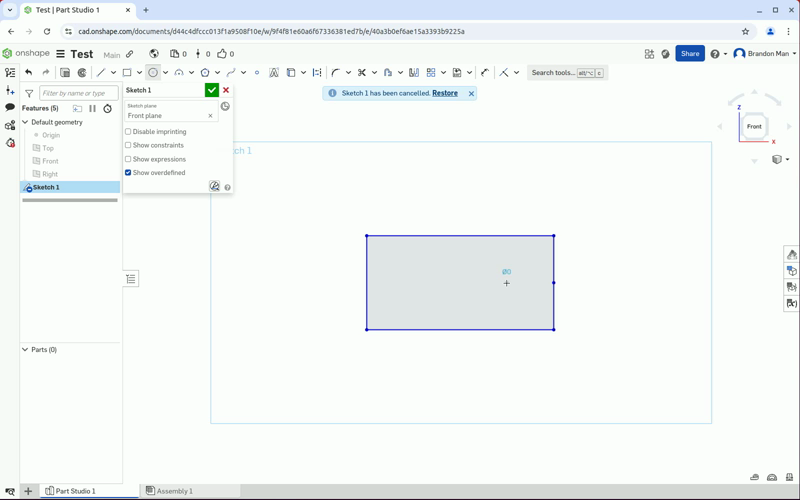
mouse_move(528, 282)
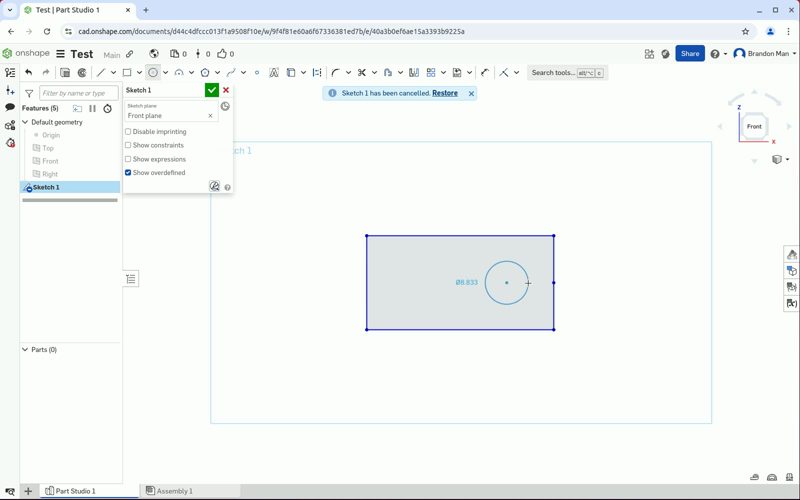
click(528, 282)
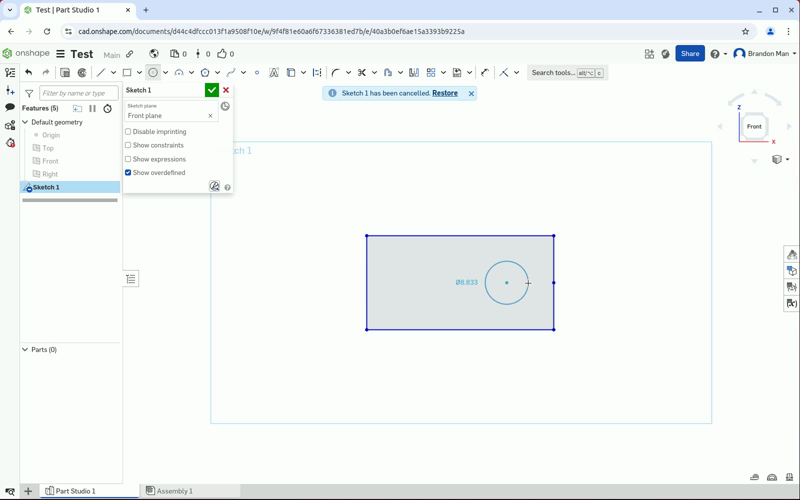
key(esc)
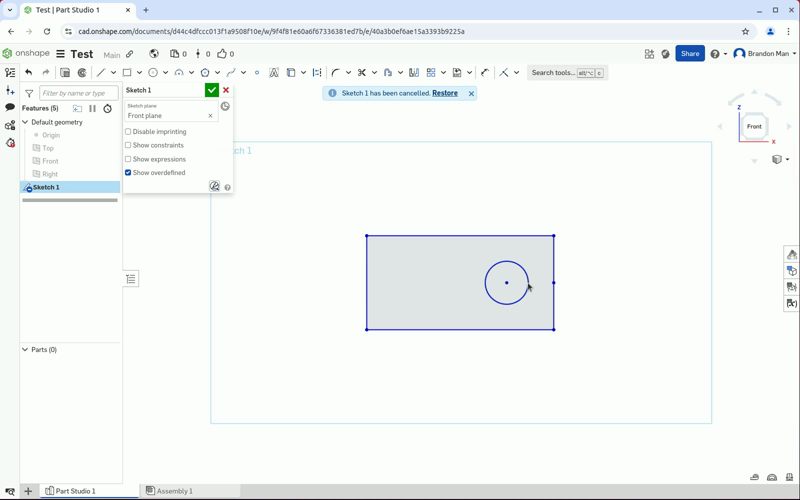
mouse_move(396, 303)
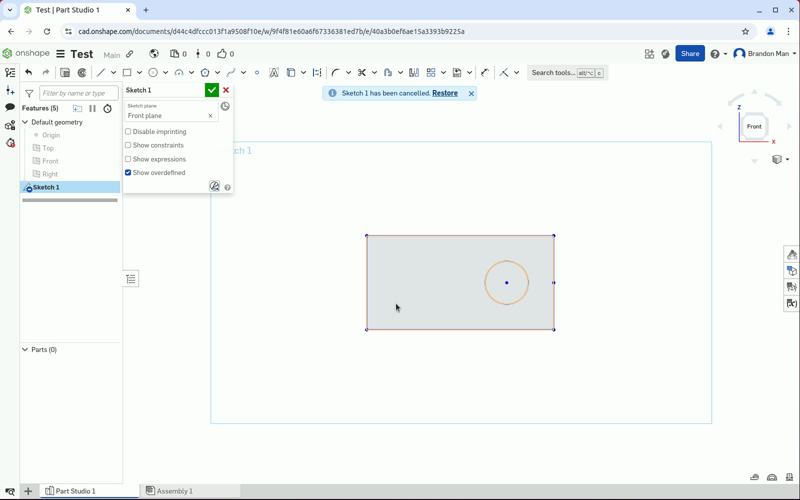
click(396, 303)
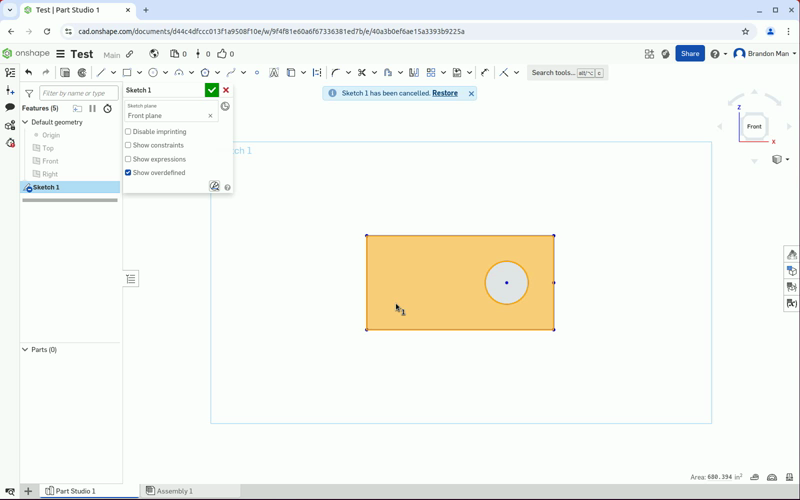
mouse_move(73, 352)
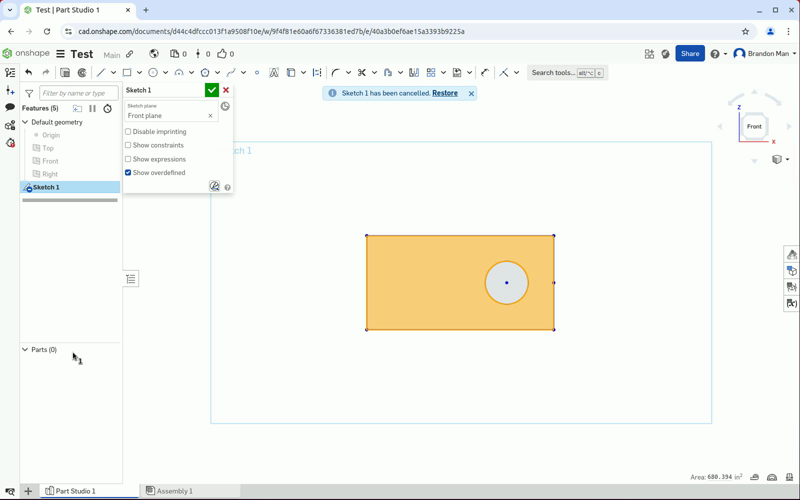
key(shift+y)
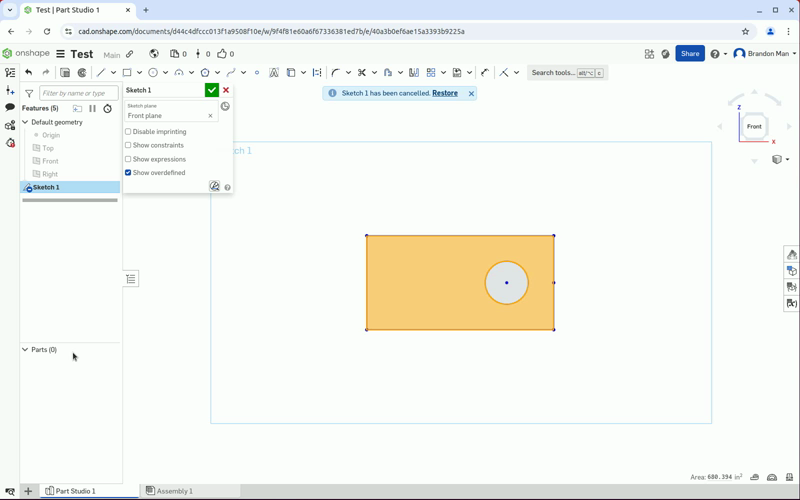
key(shift+e)
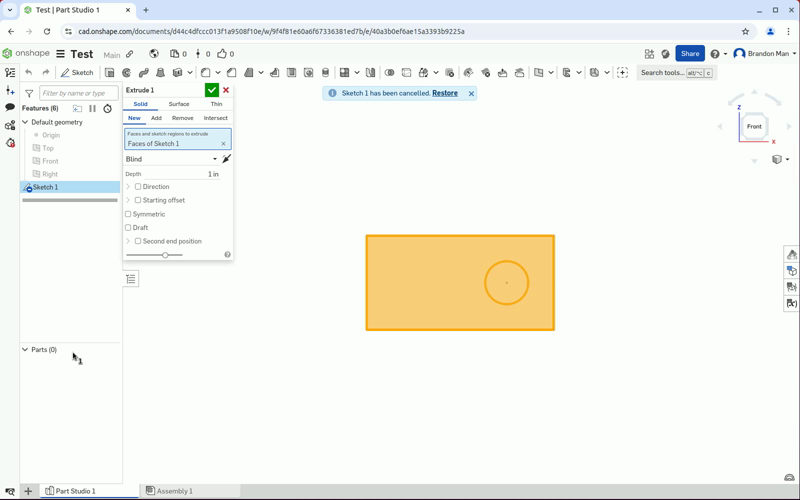
mouse_move(143, 106)
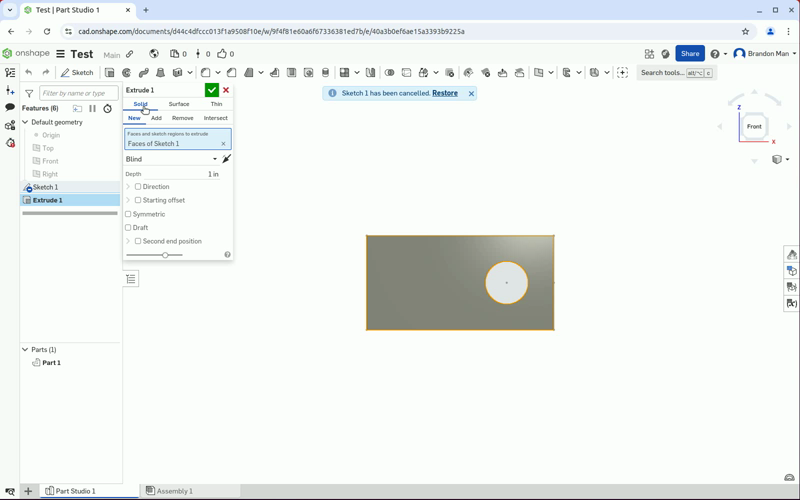
click(143, 106)
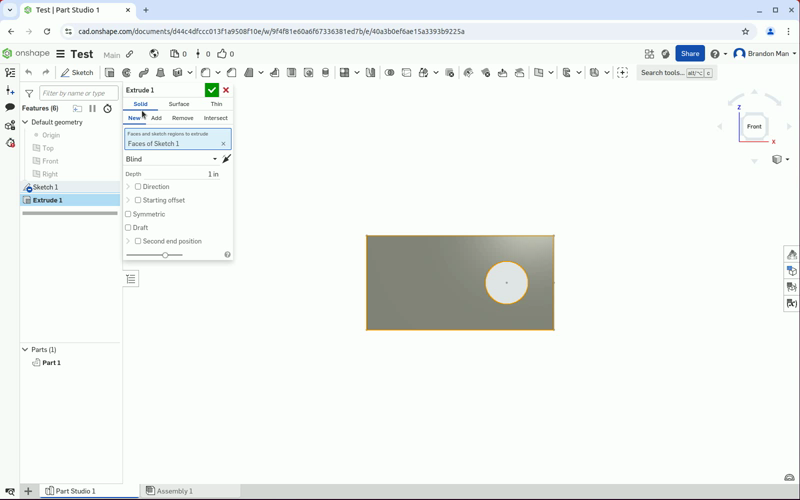
mouse_move(137, 120)
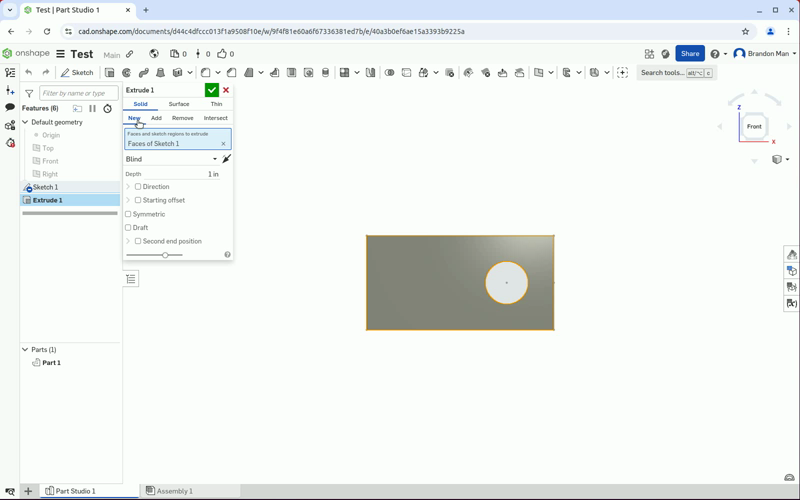
click(137, 120)
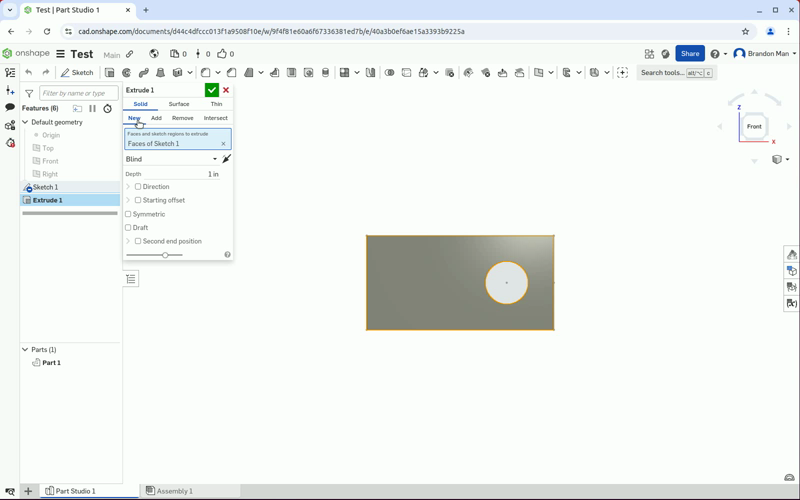
key(tab, 4)
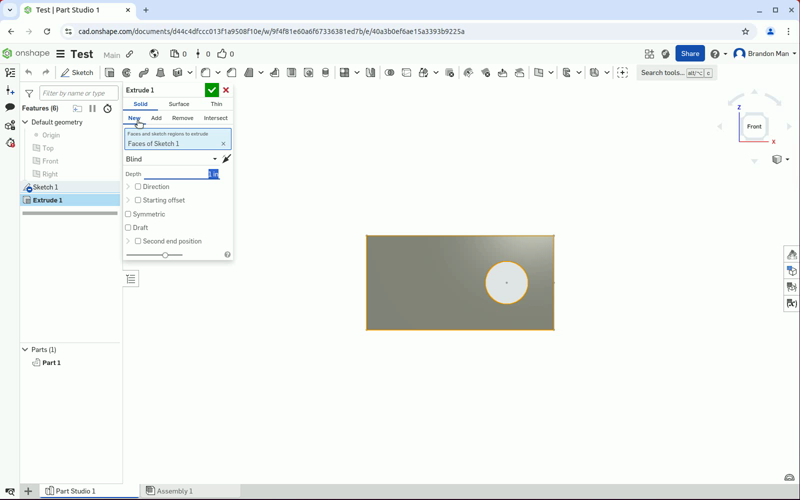
text(19.257)
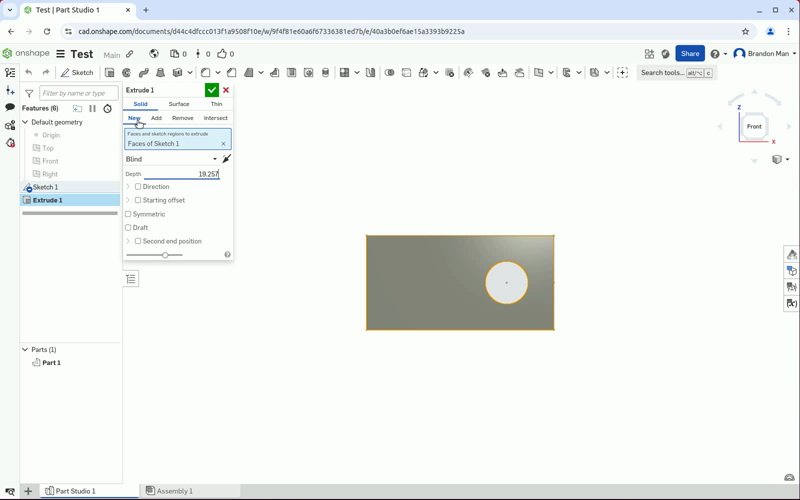
key(enter)
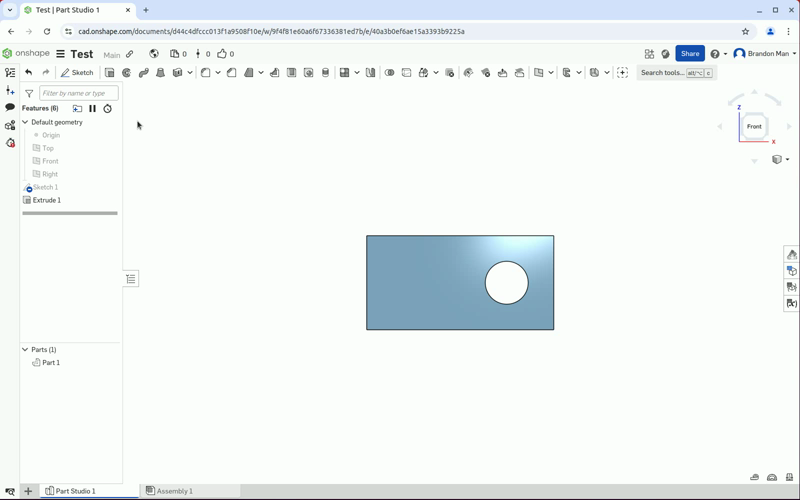
key(shift+h)
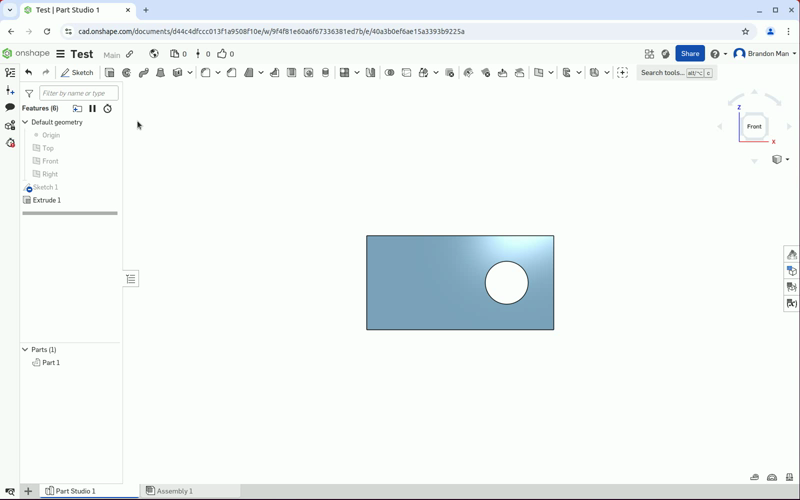
key(shift+h)
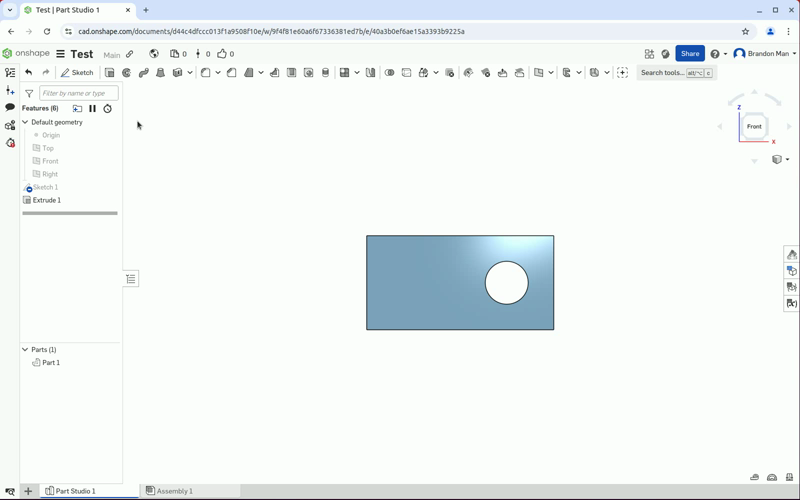
mouse_move(73, 189)
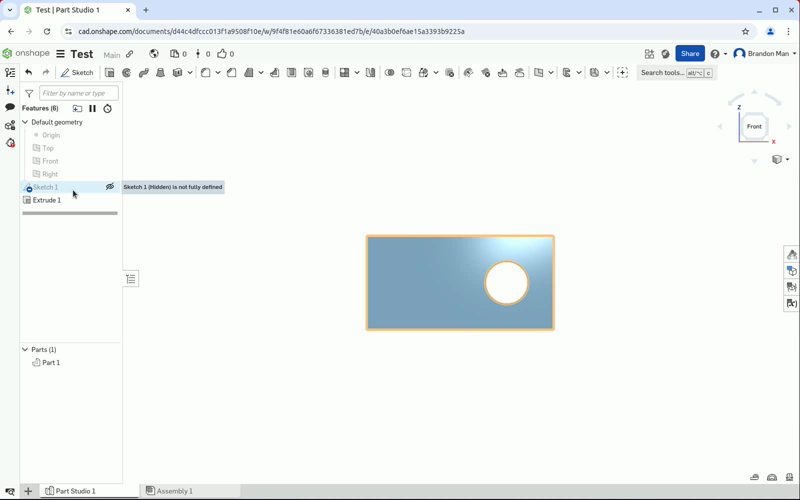
click(73, 189)
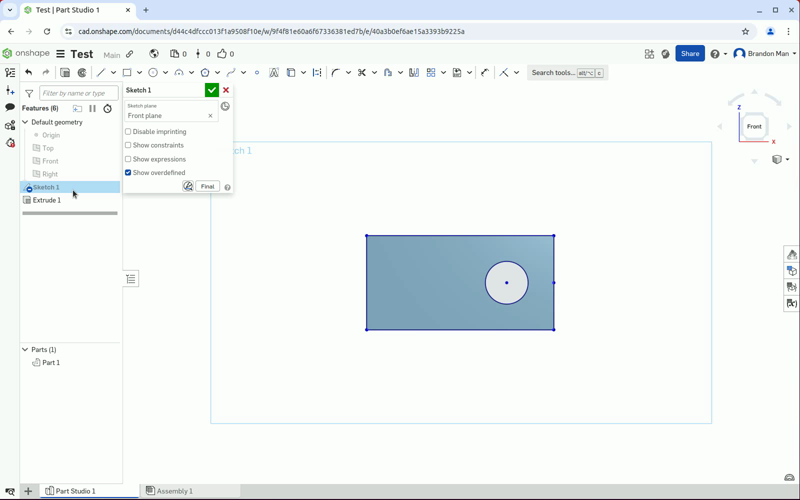
mouse_move(229, 92)
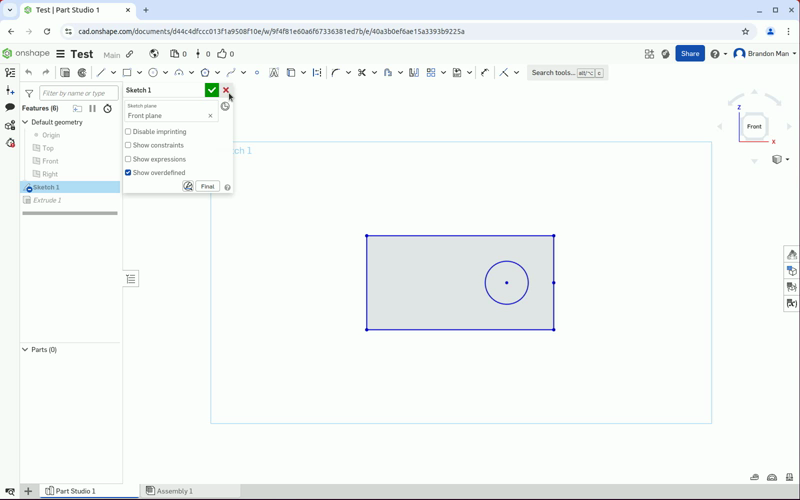
click(229, 92)
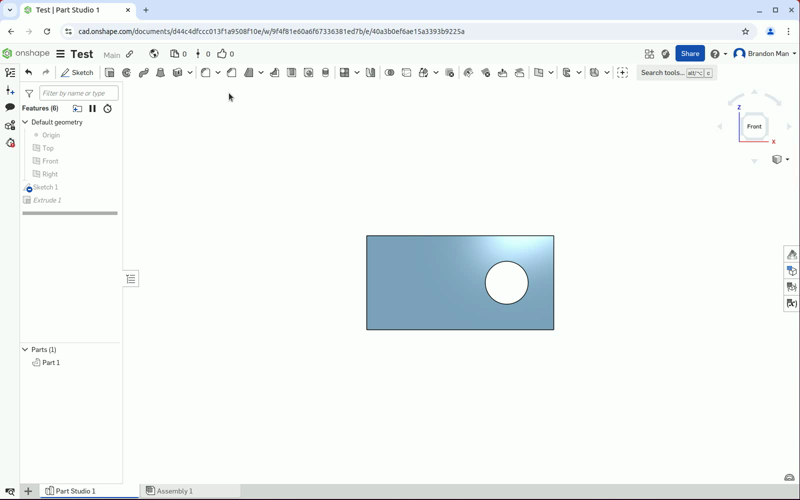
mouse_move(73, 352)
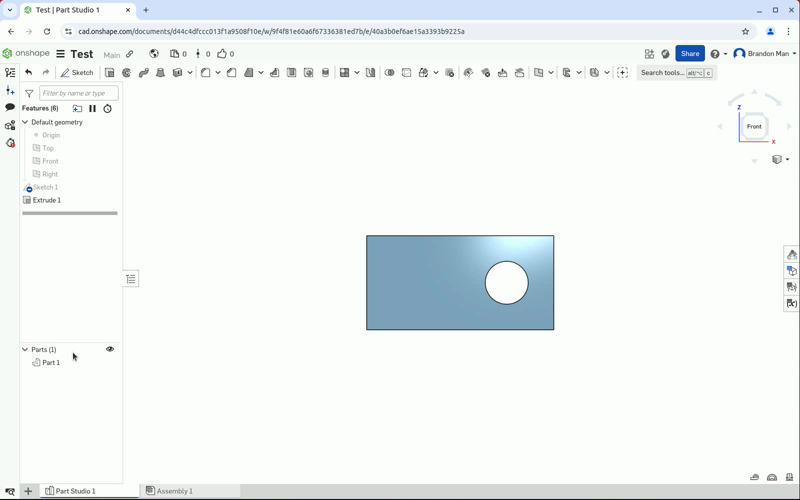
key(y)
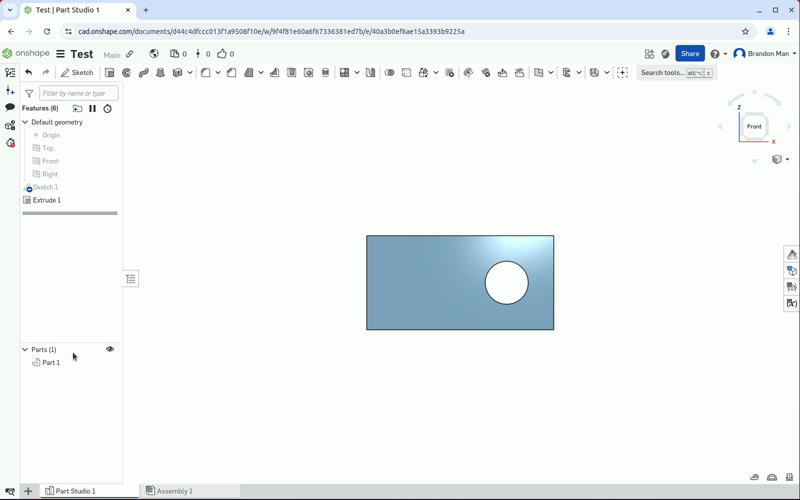
key(shift+p)
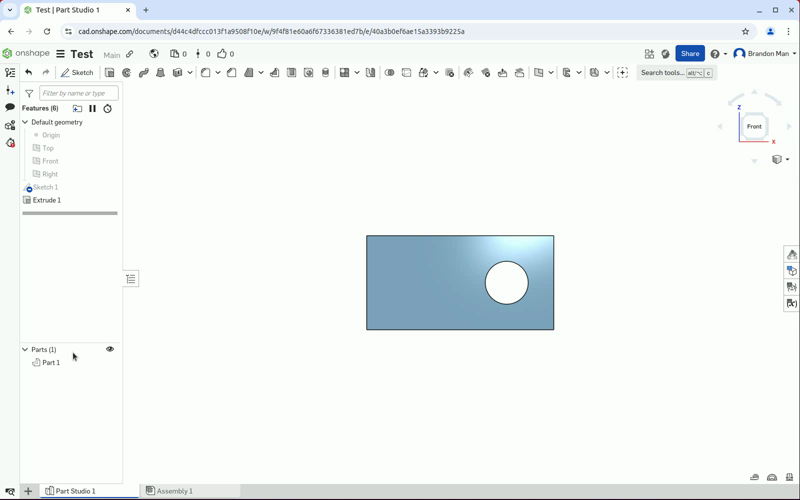
key(space)
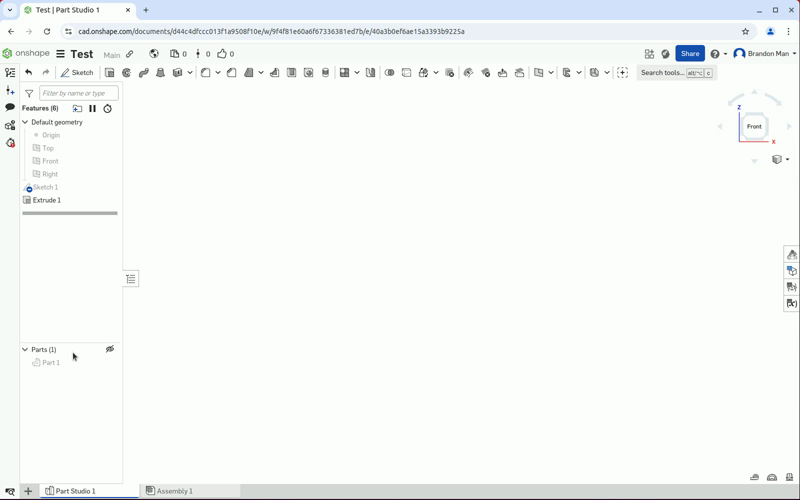
key_down(shift)
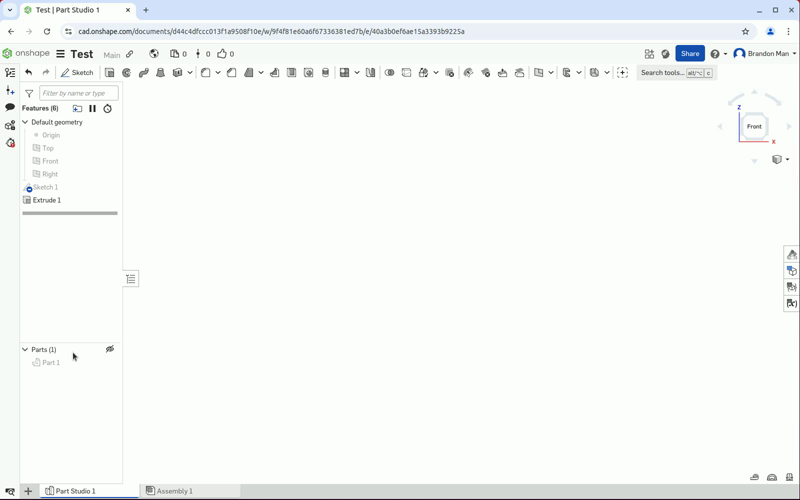
key(left)
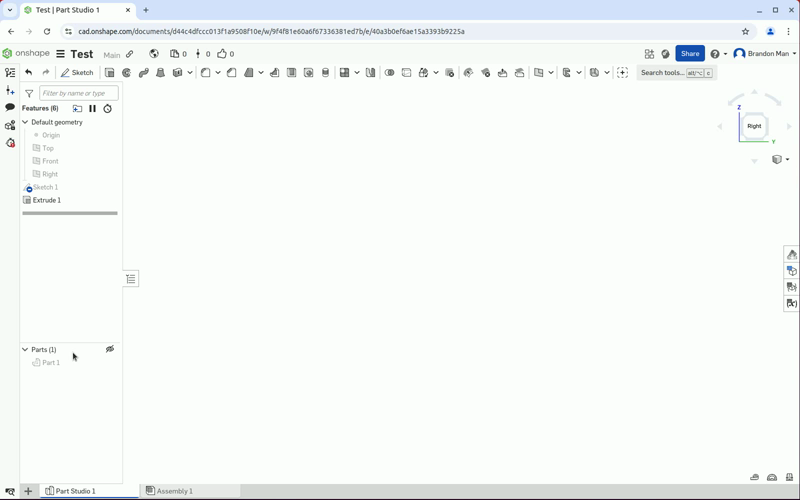
key_up(shift)
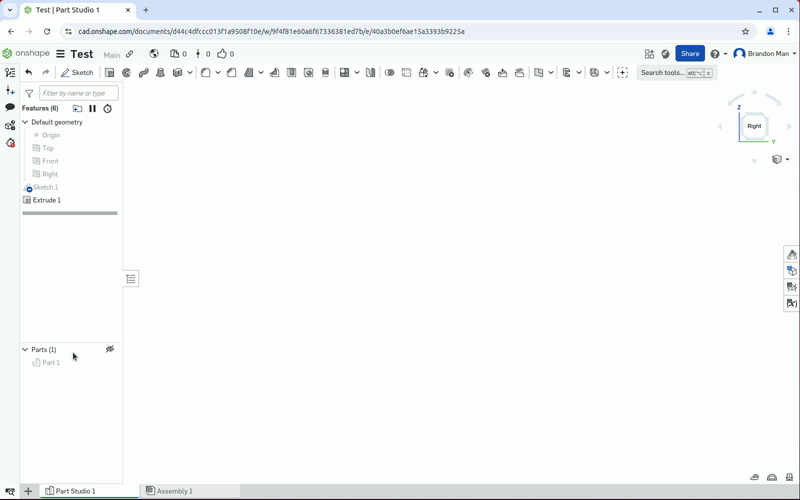
mouse_move(73, 352)
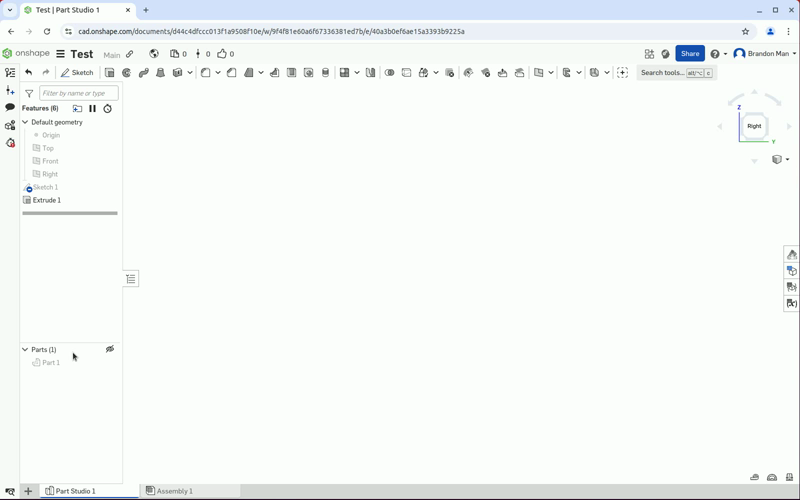
key(shift+y)
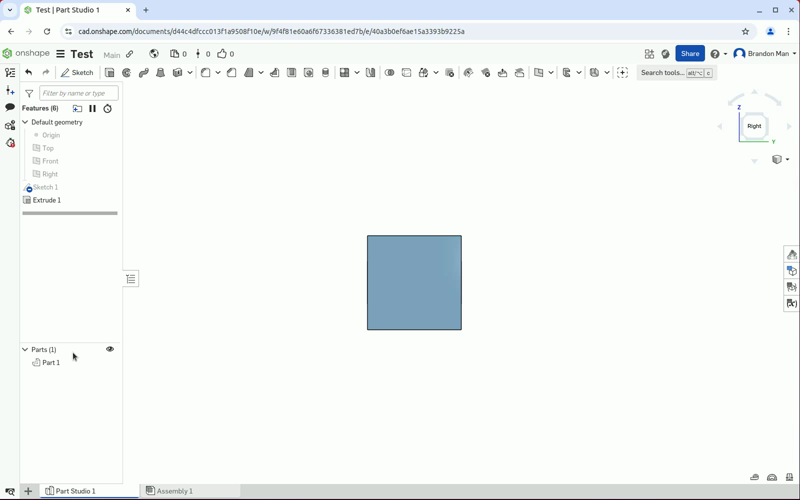
mouse_move(541, 75)
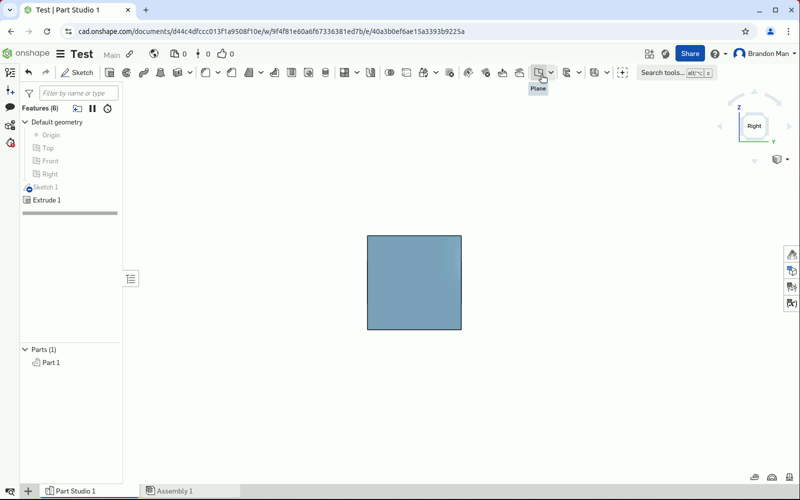
click(541, 75)
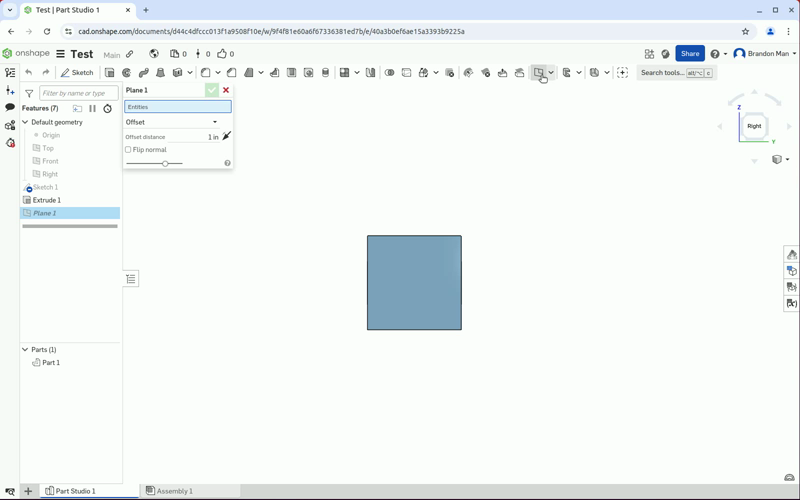
mouse_move(73, 176)
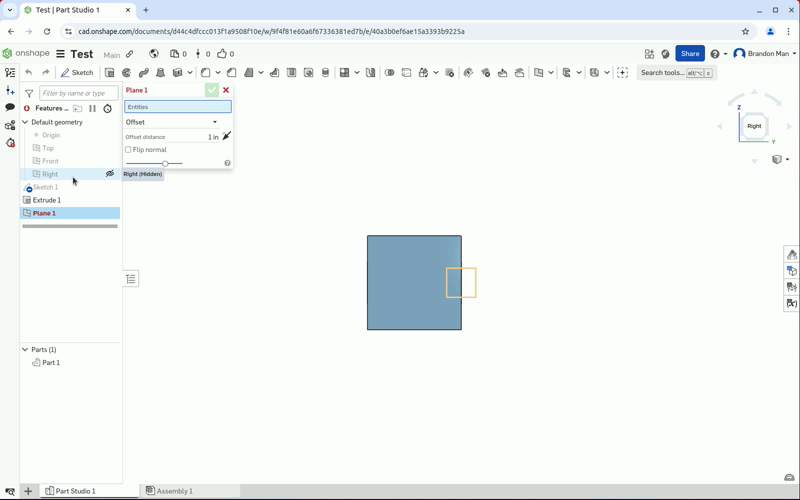
click(73, 176)
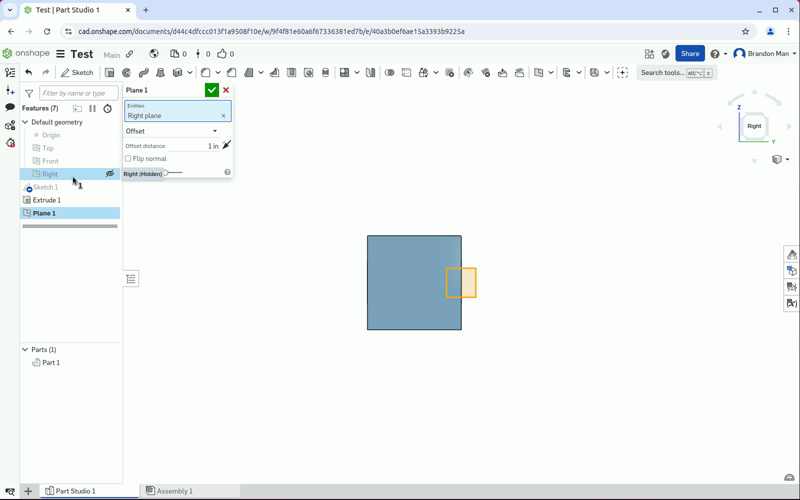
key(tab, 2)
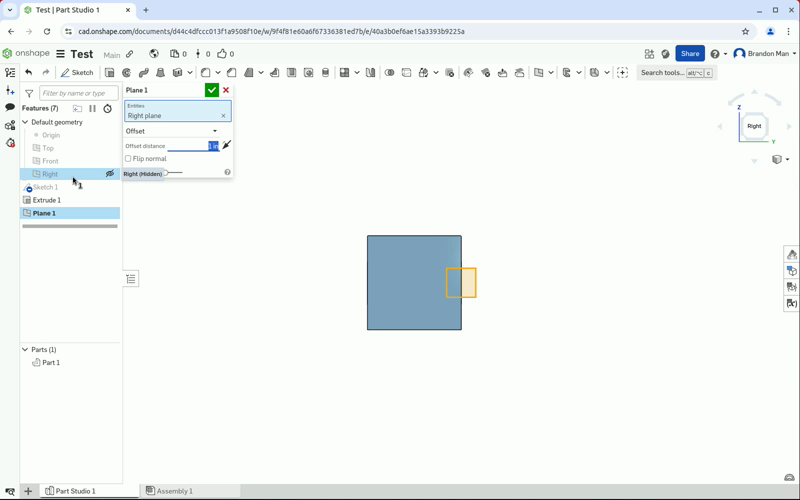
text(19.257)
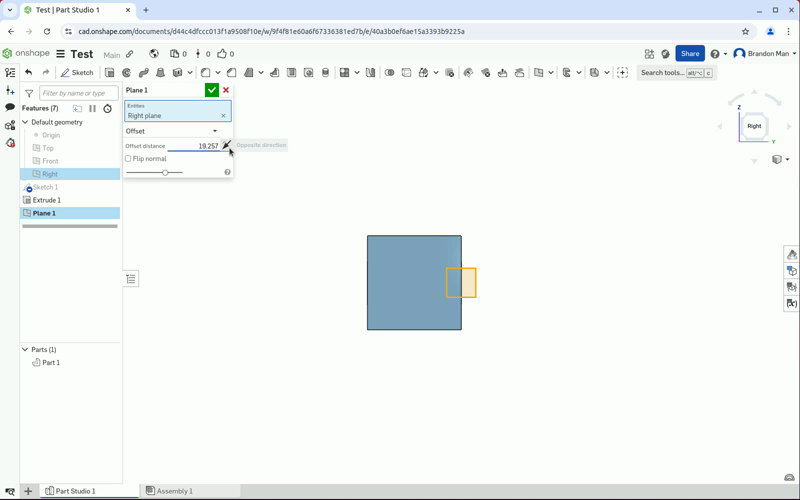
mouse_move(229, 147)
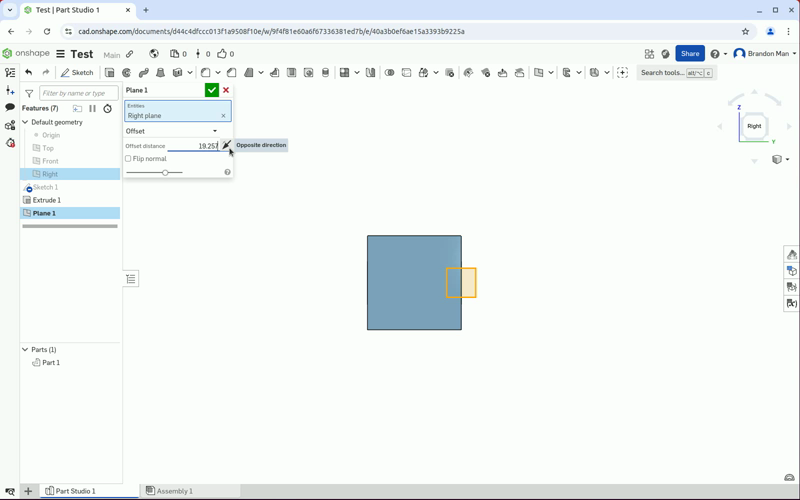
click(229, 147)
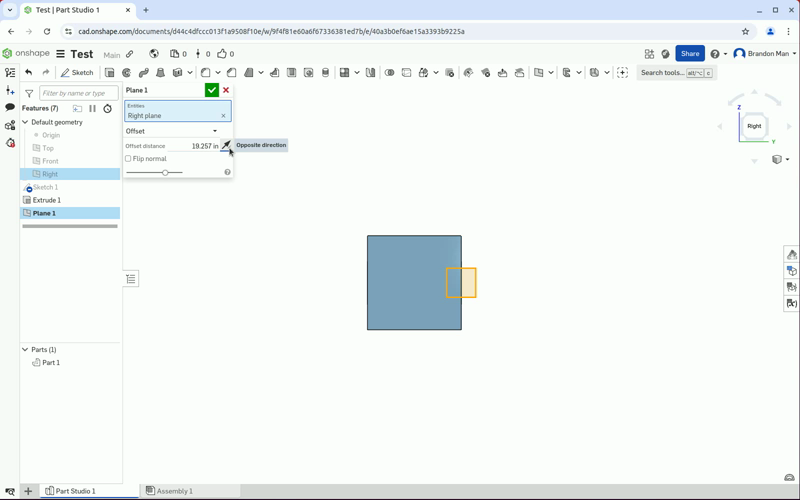
key(enter, 2)
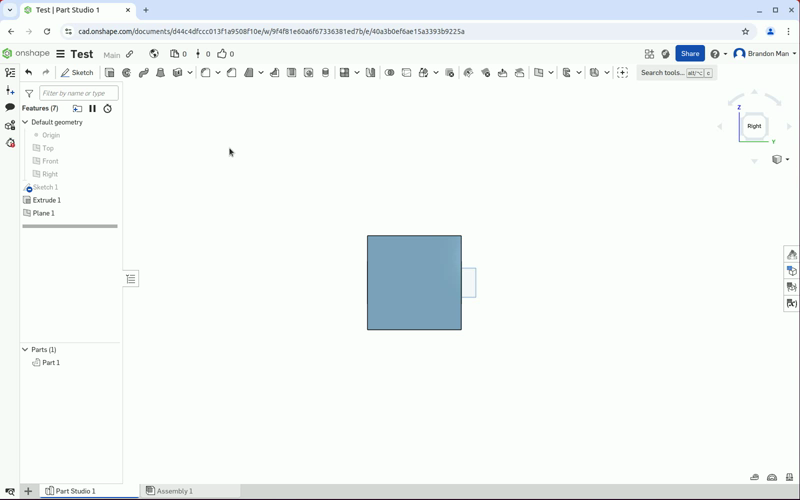
key(shift+s)
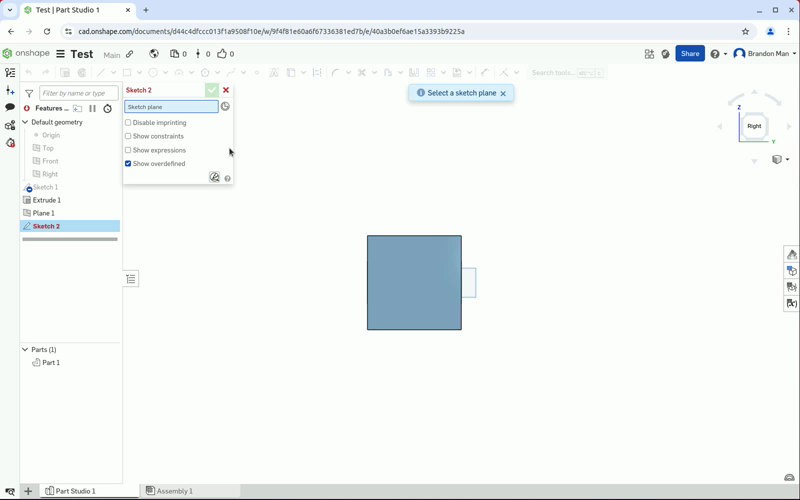
mouse_move(73, 215)
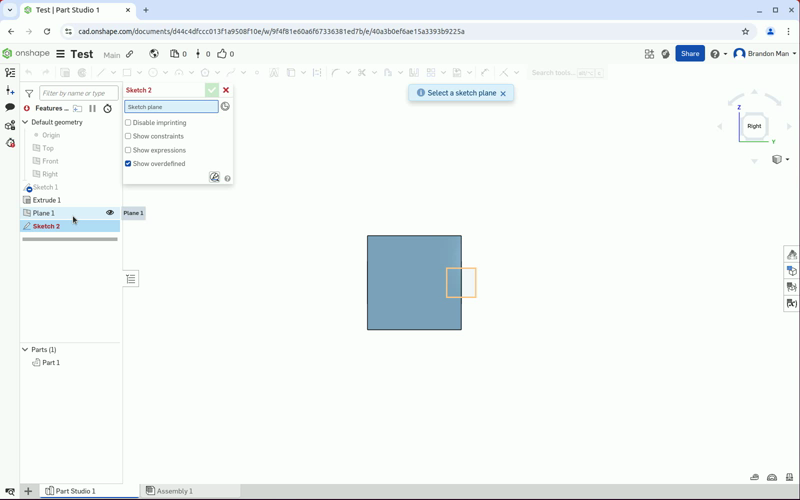
click(73, 215)
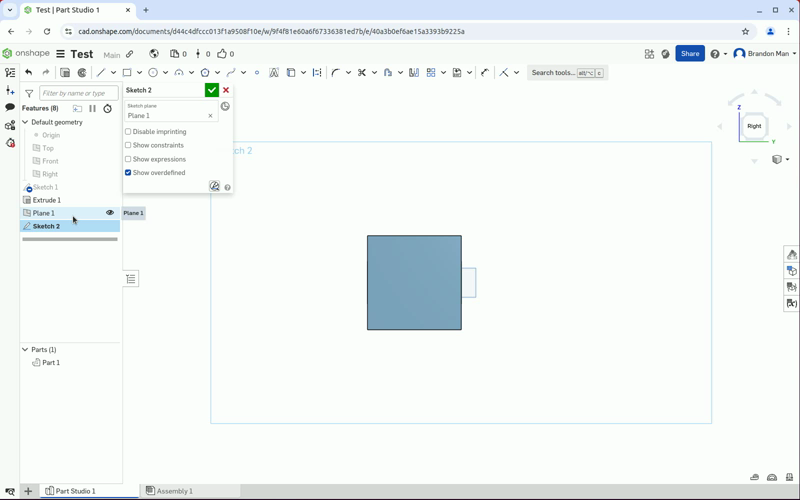
mouse_move(73, 352)
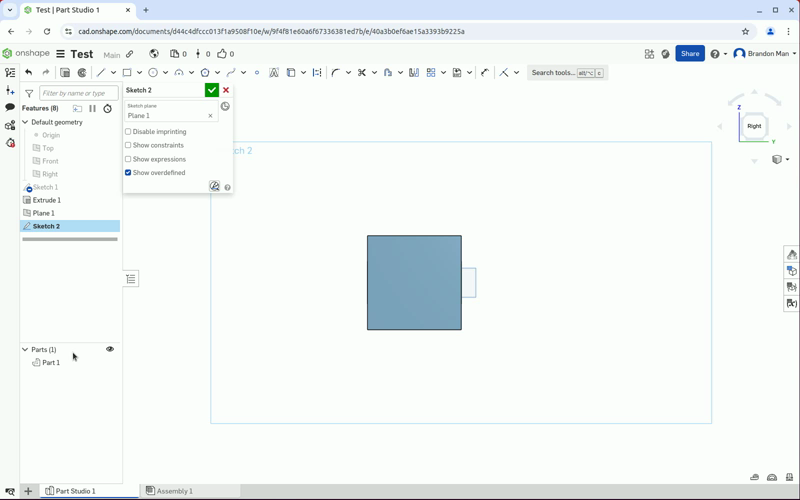
key(y)
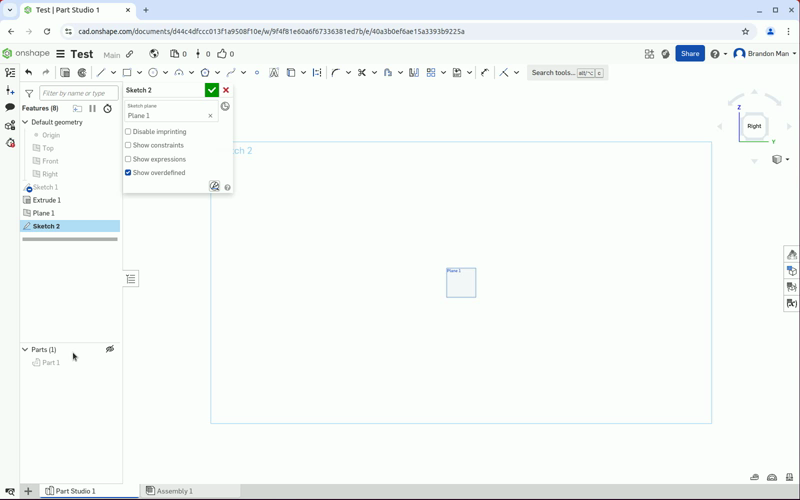
key(c)
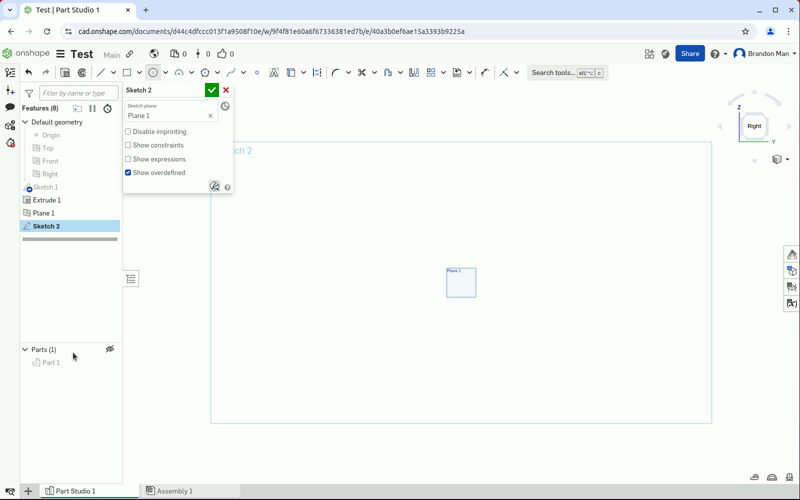
key_down(shift)
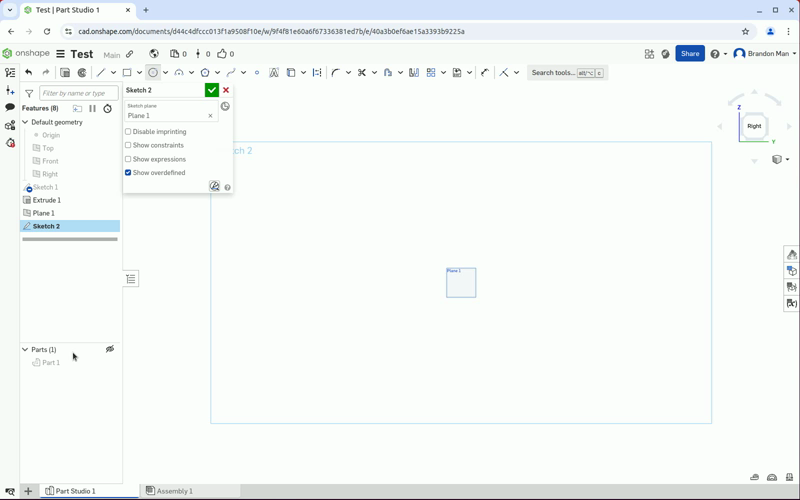
mouse_move(461, 282)
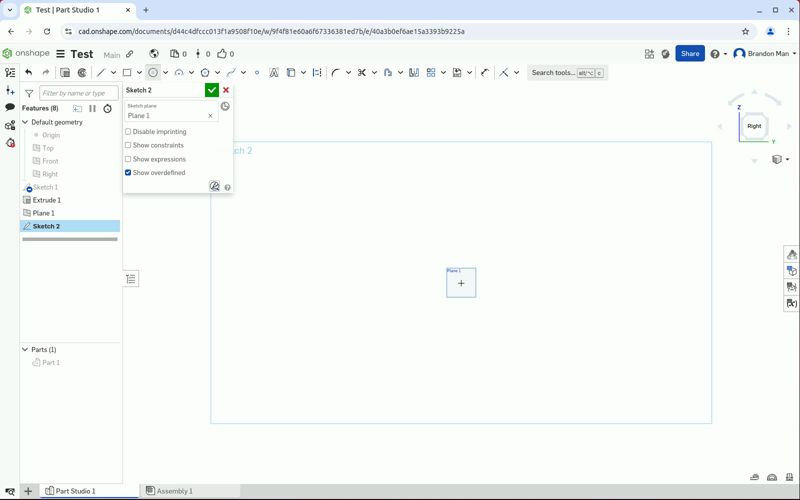
click(461, 282)
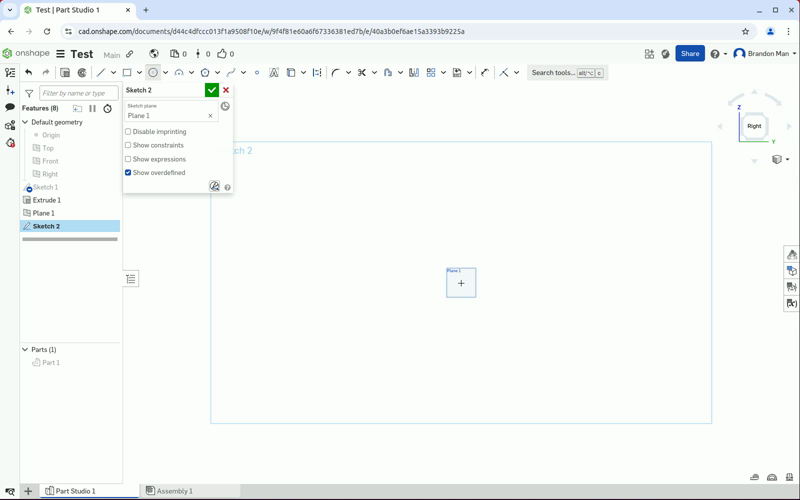
key_up(shift)
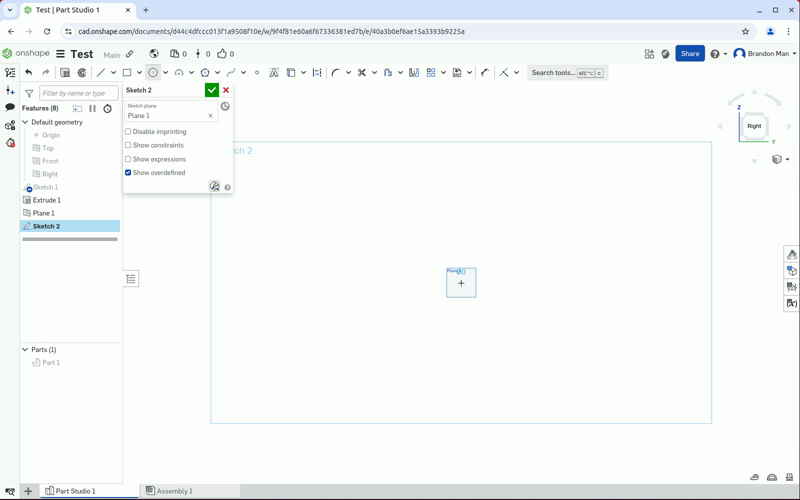
mouse_move(508, 282)
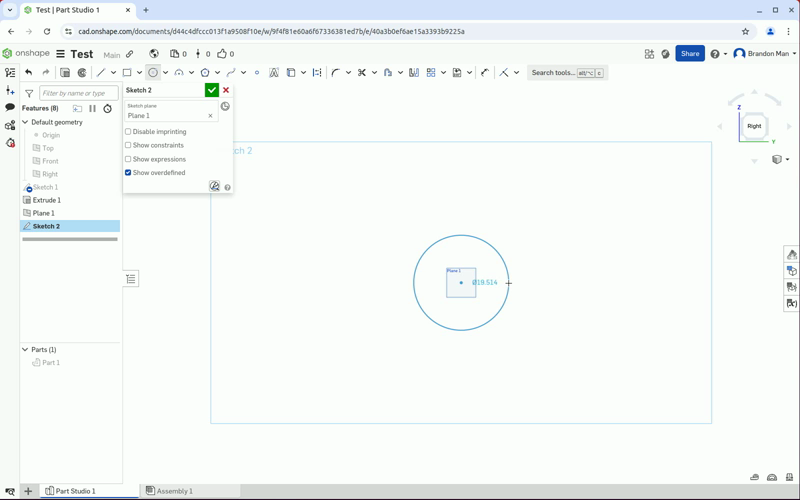
click(508, 282)
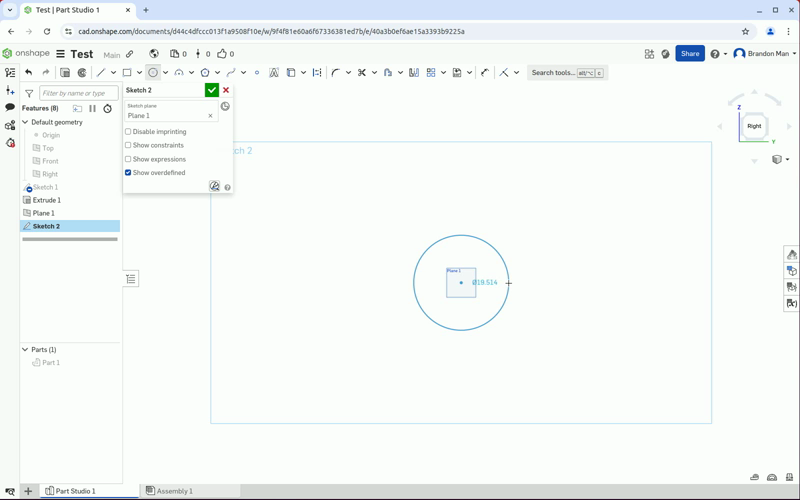
key(esc)
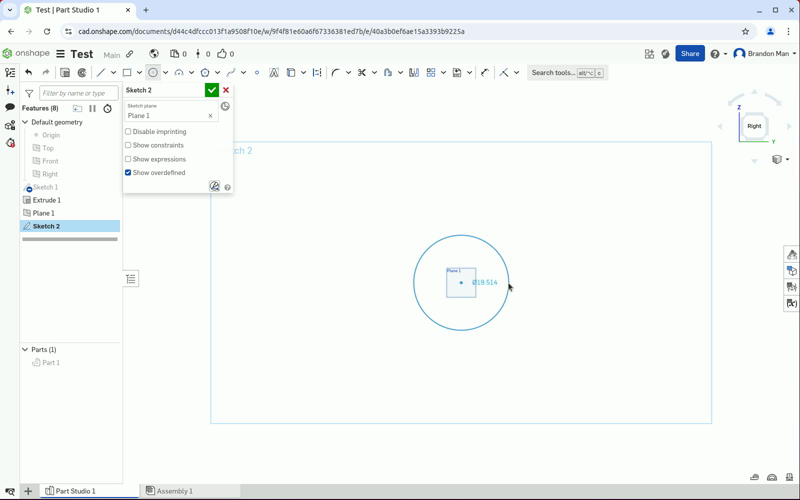
mouse_move(459, 321)
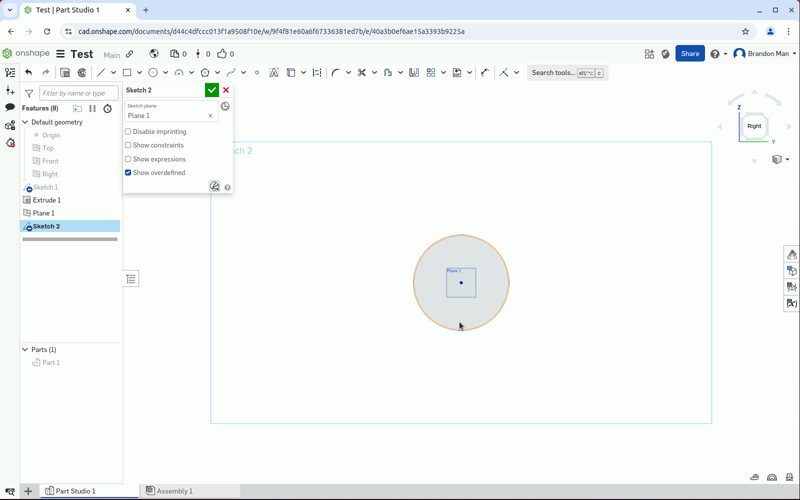
click(459, 321)
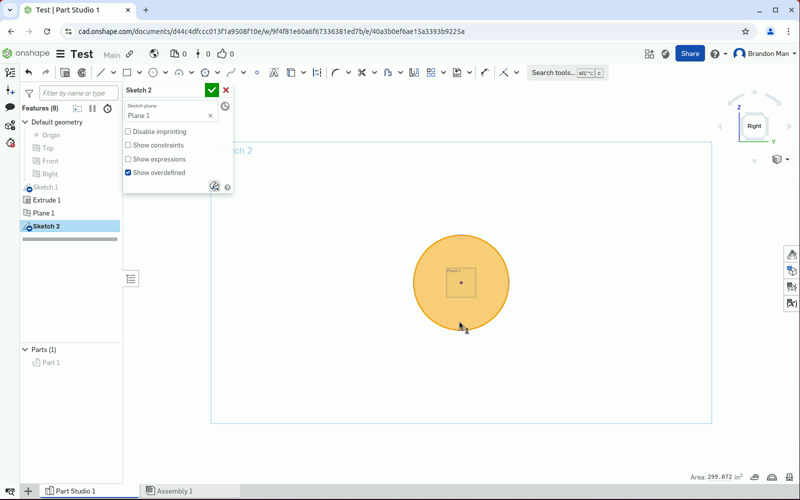
mouse_move(73, 352)
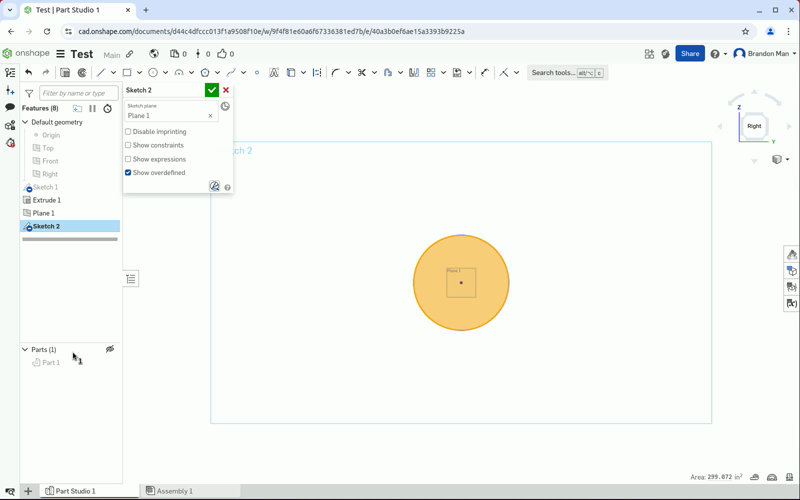
key(shift+y)
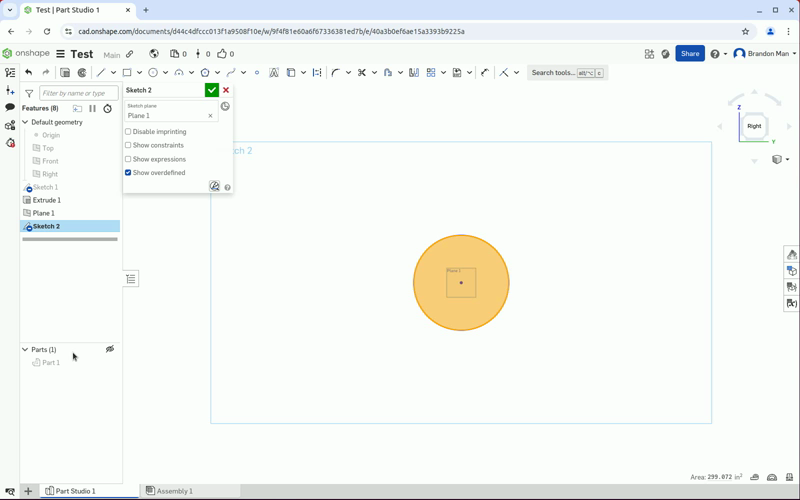
key(shift+e)
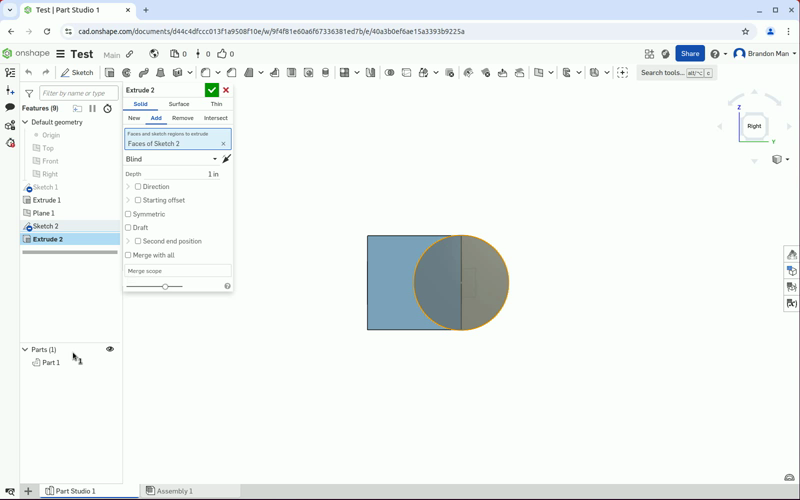
mouse_move(143, 106)
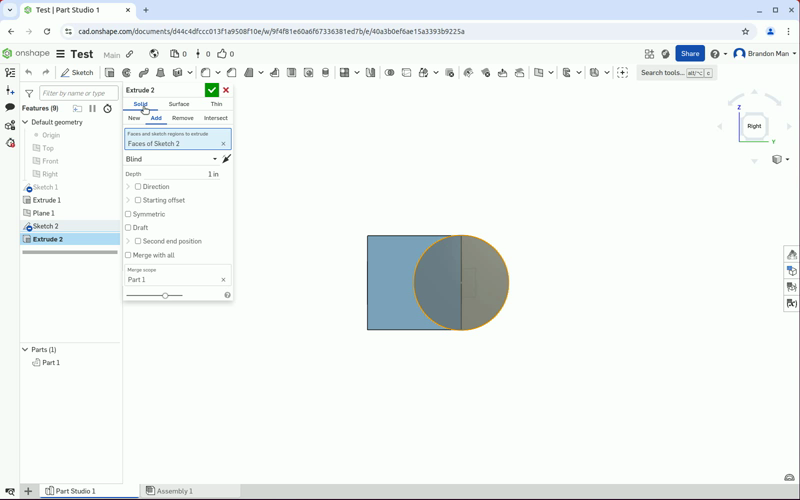
click(143, 106)
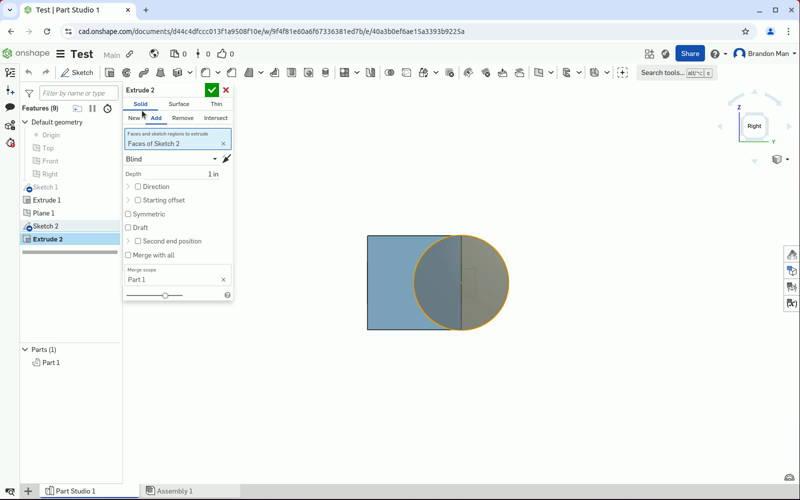
mouse_move(137, 120)
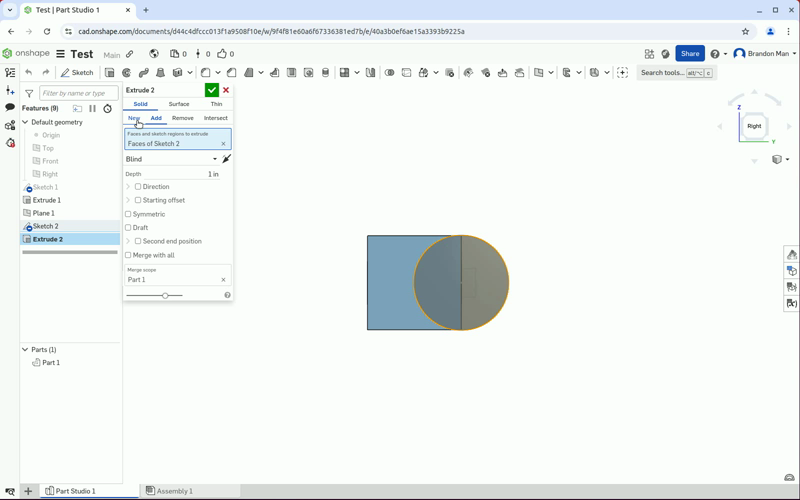
click(137, 120)
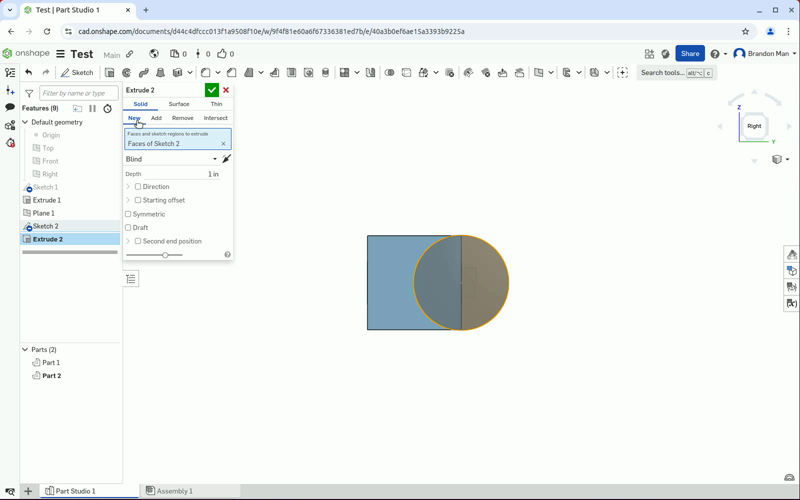
key(tab, 4)
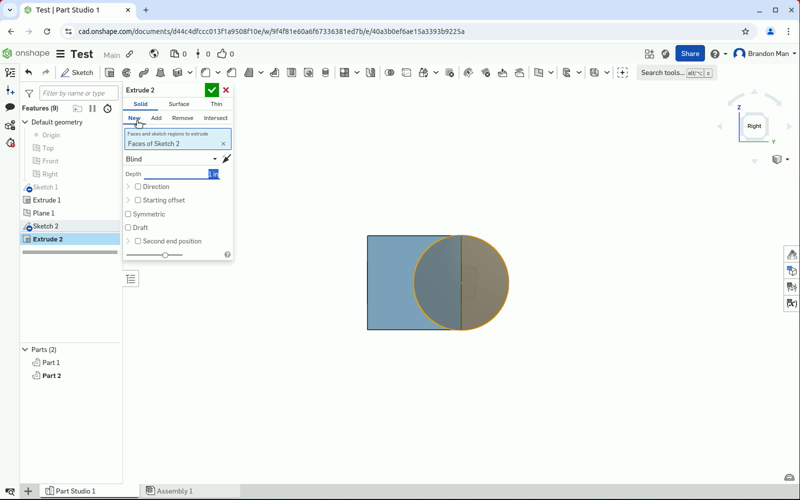
text(3.851)
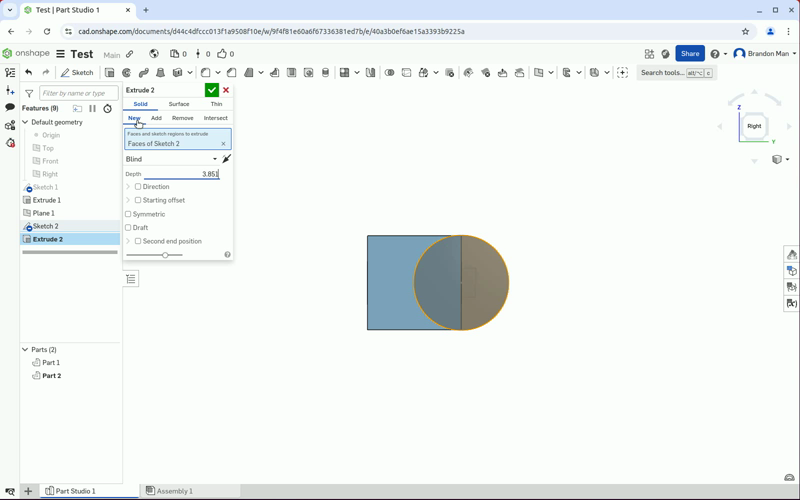
key(enter)
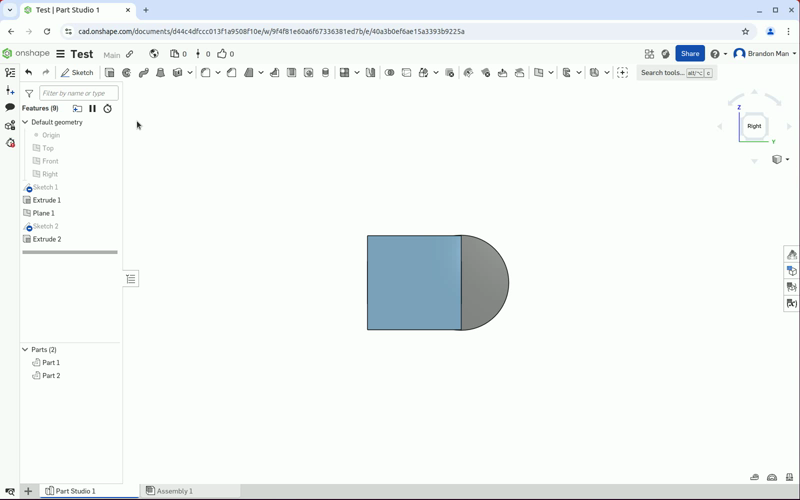
key(shift+h)
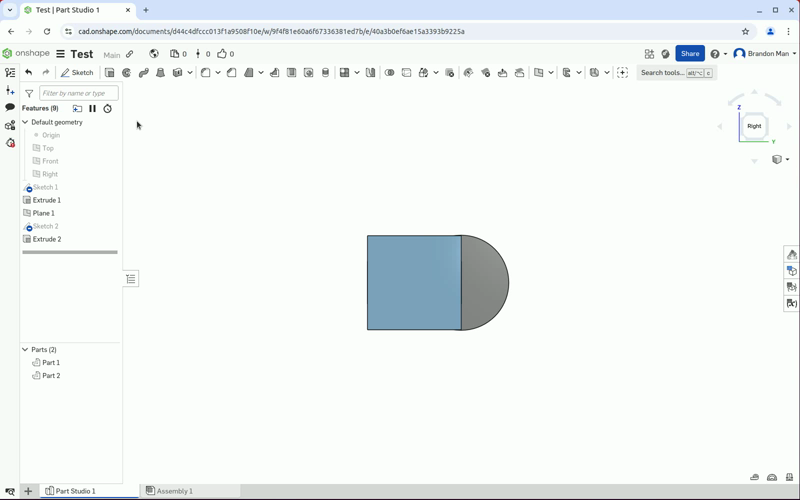
key(shift+h)
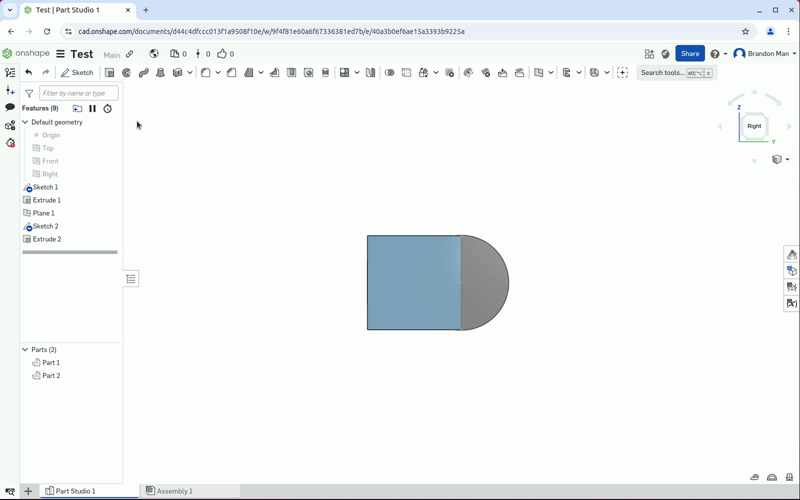
key(shift+7)
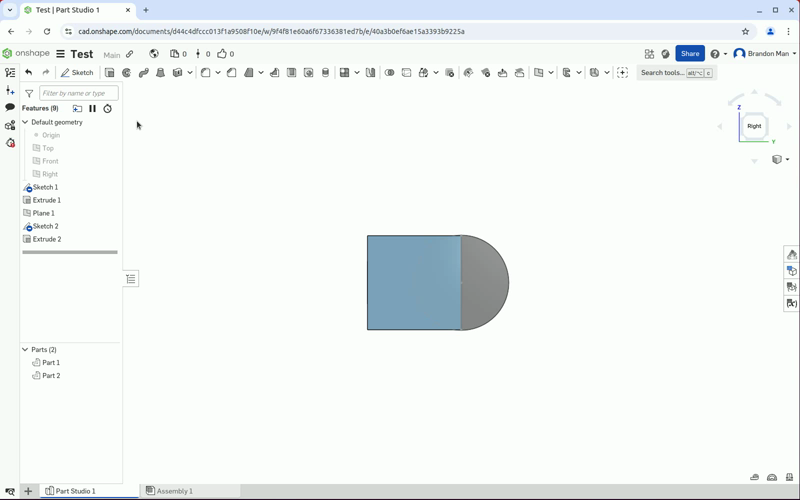
key(right, 2)
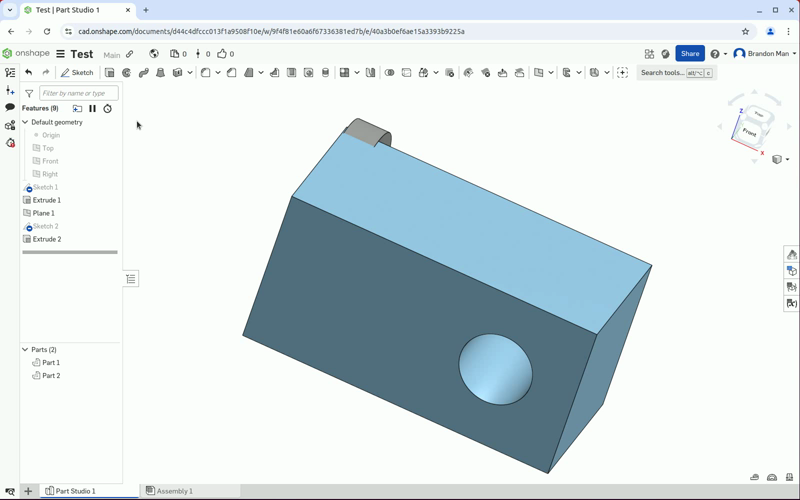
key(down, 2)
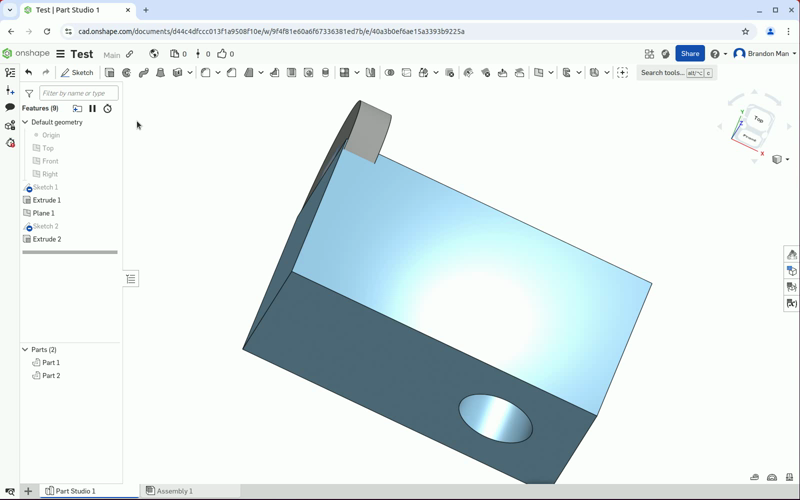
key(up, 2)
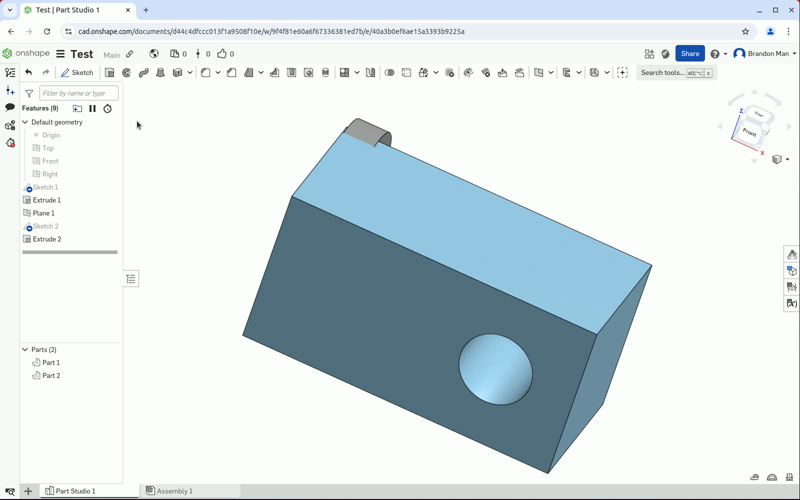
key(left, 2)
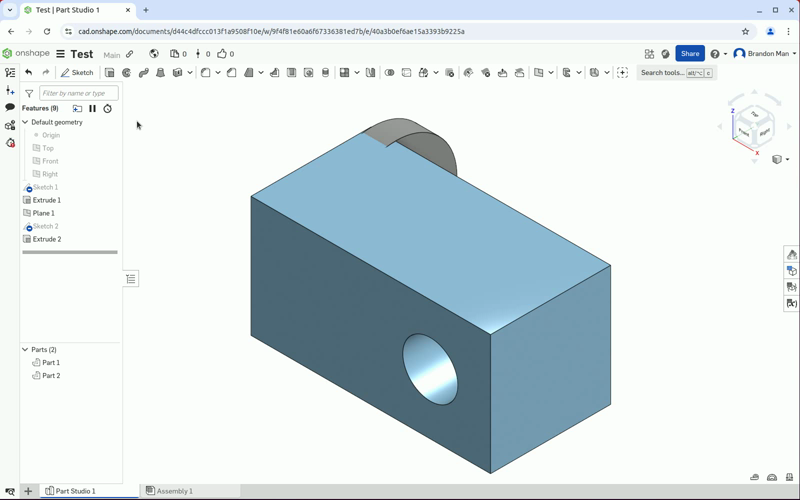
mouse_move(73, 189)
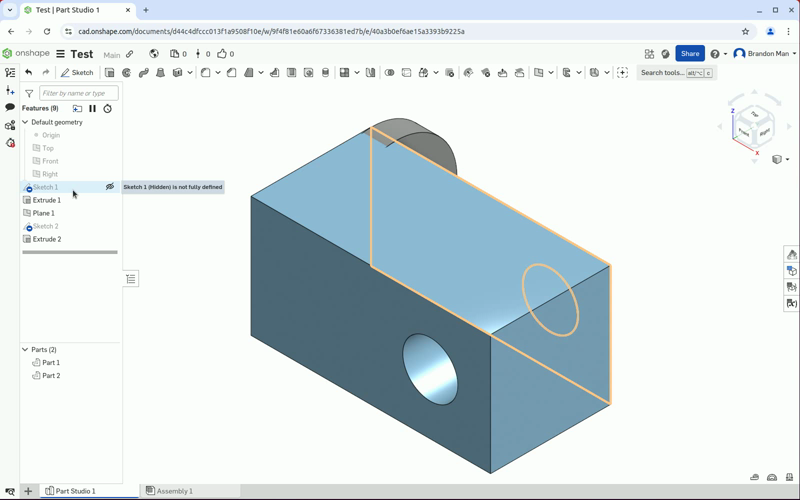
click(73, 189)